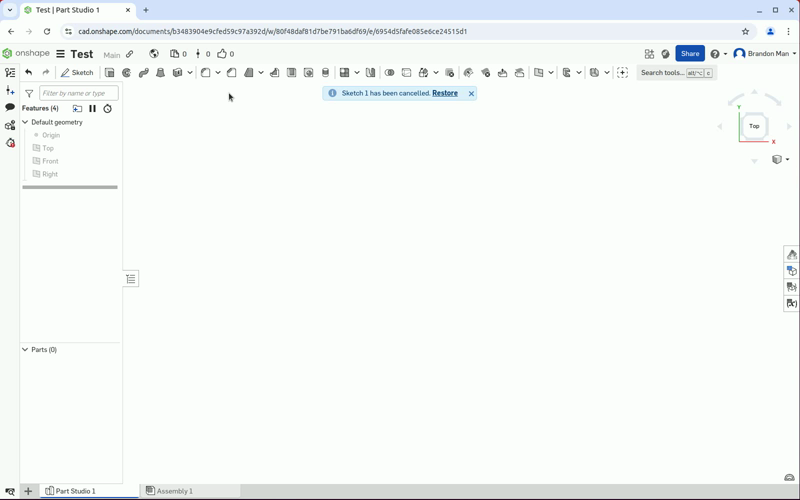
key(shift+h)
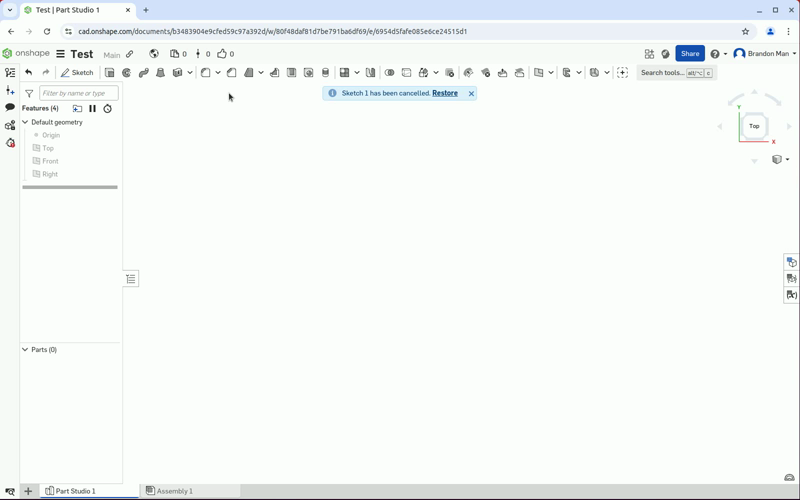
key(shift+s)
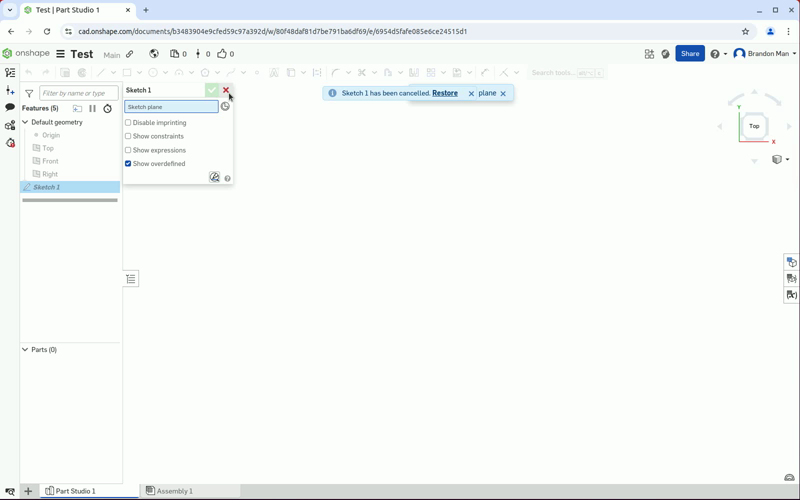
mouse_move(73, 150)
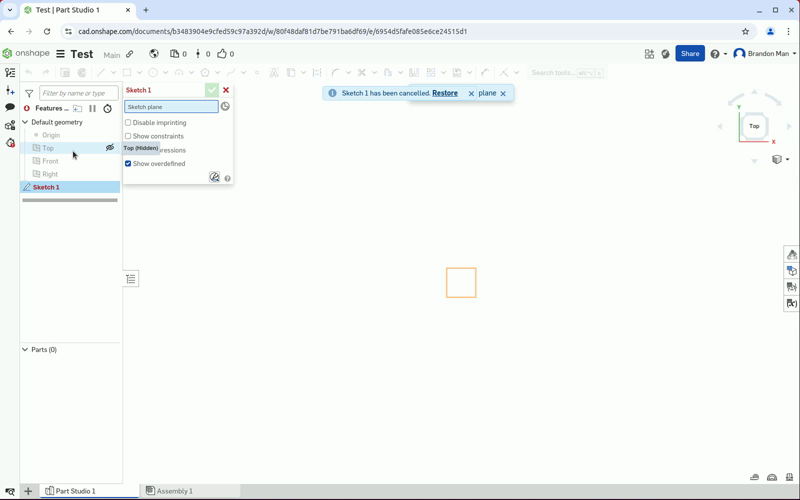
click(73, 150)
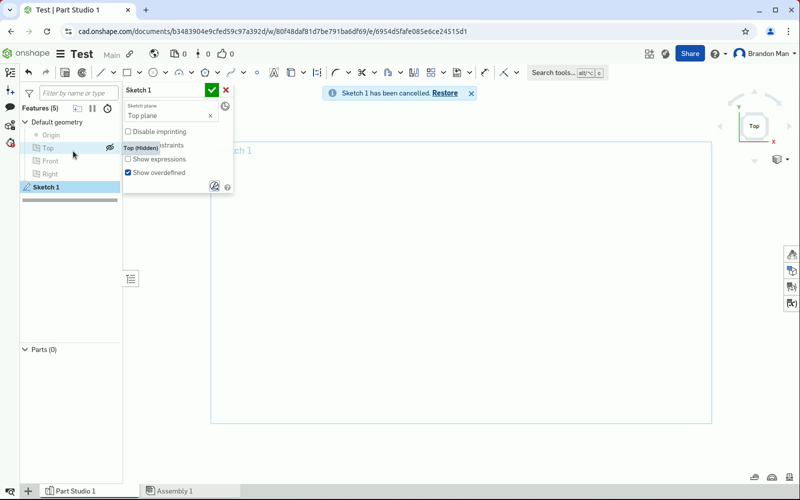
mouse_move(73, 352)
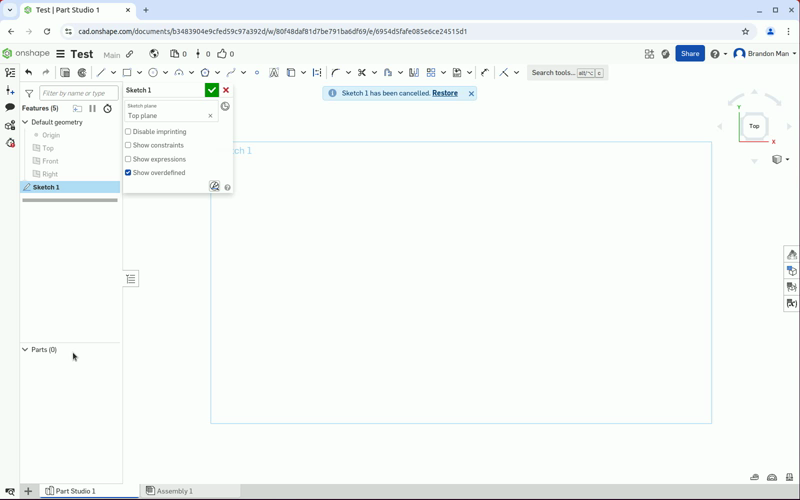
key(y)
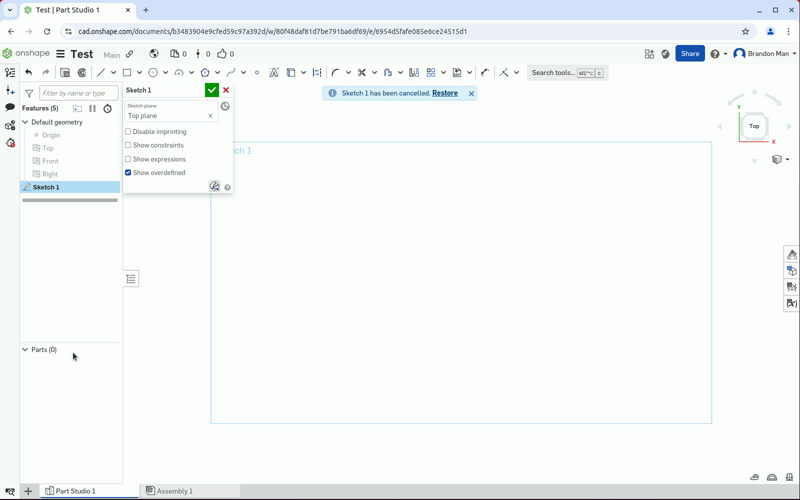
key(l)
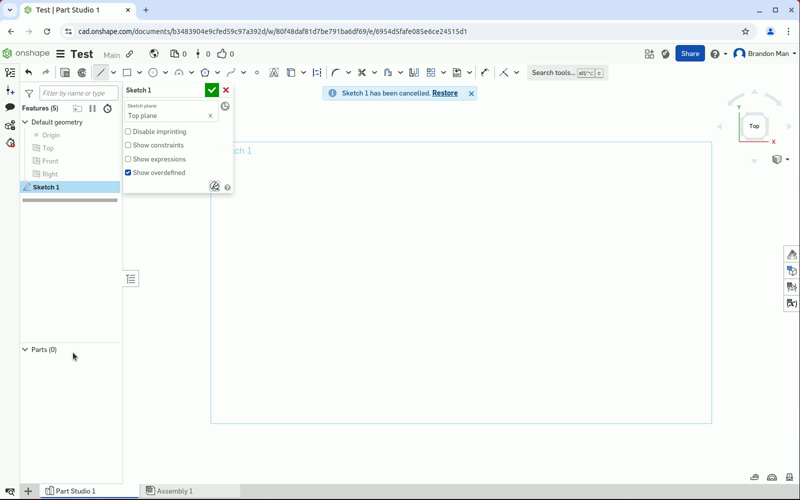
key_down(shift)
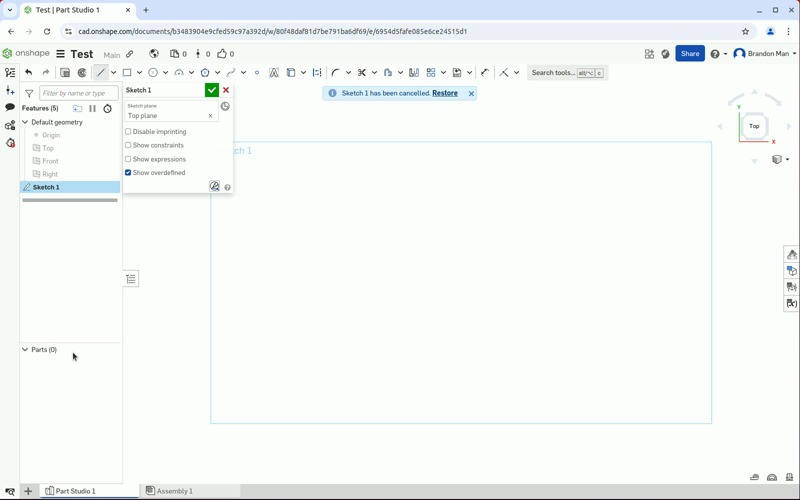
mouse_move(460, 282)
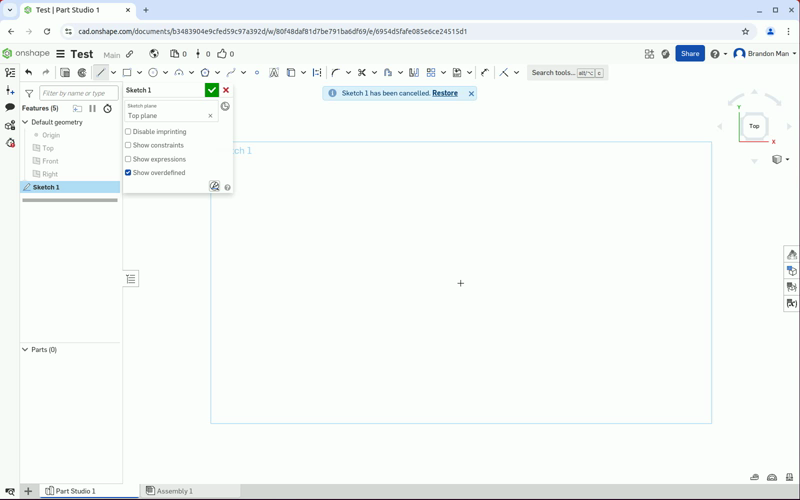
click(460, 282)
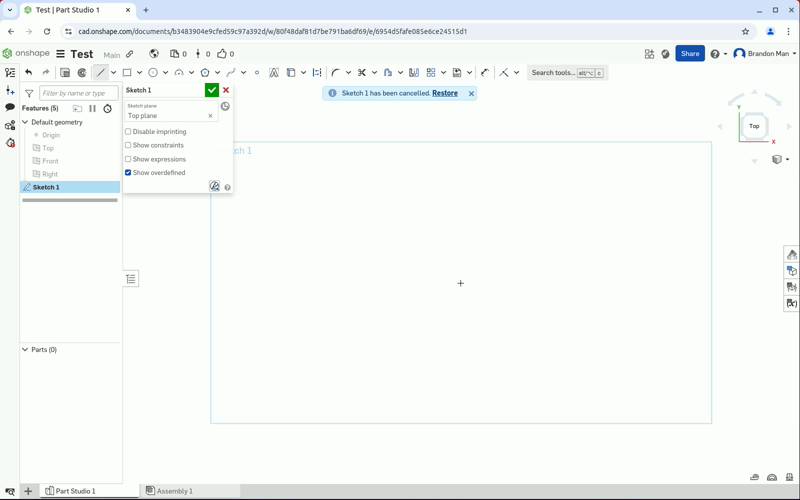
key_up(shift)
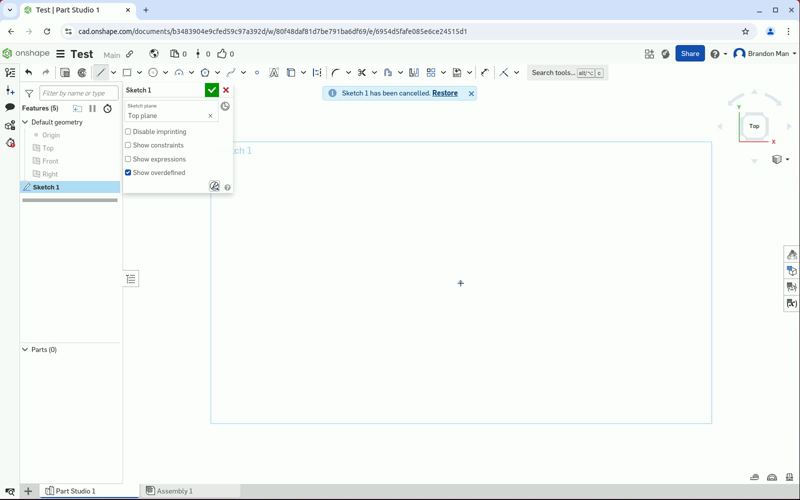
key_down(shift)
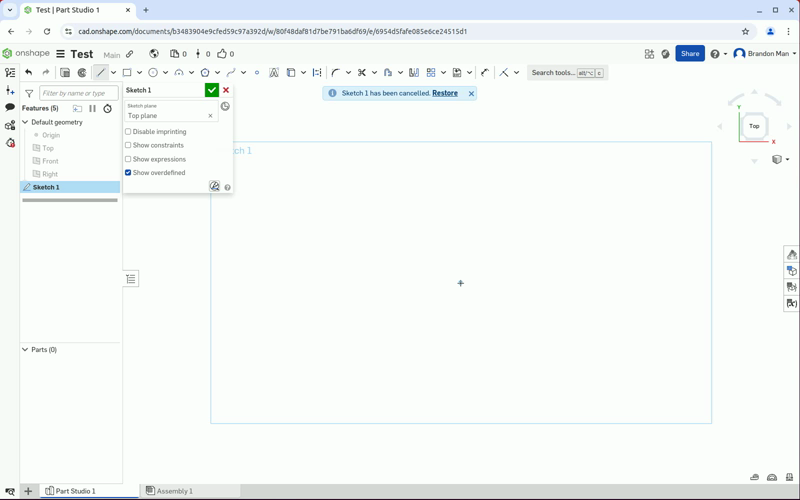
mouse_move(573, 282)
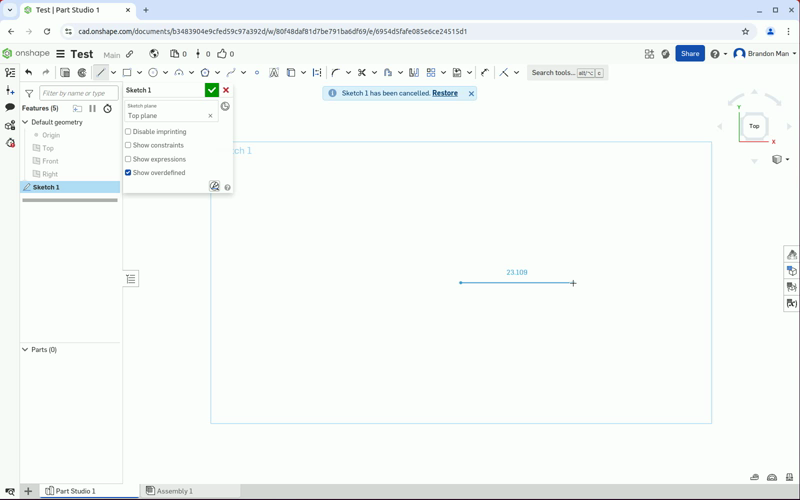
click(573, 282)
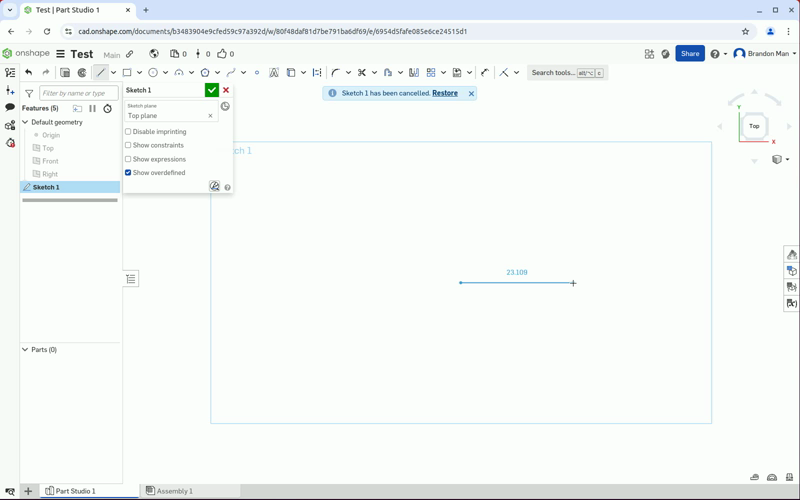
key_up(shift)
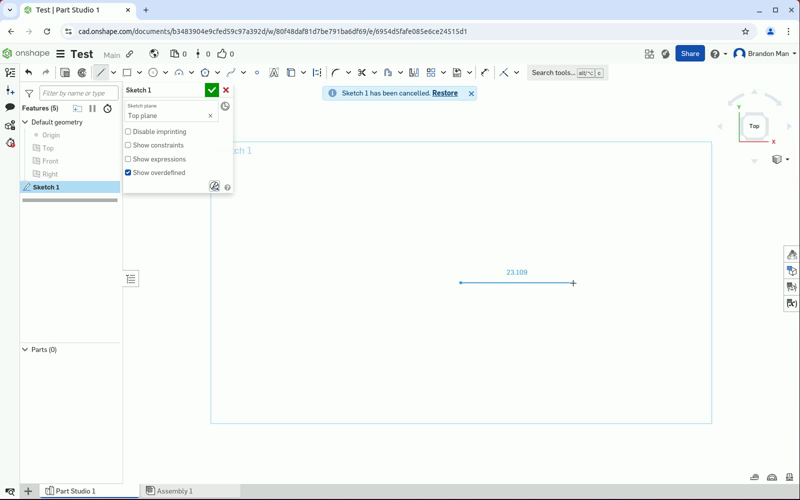
key_down(shift)
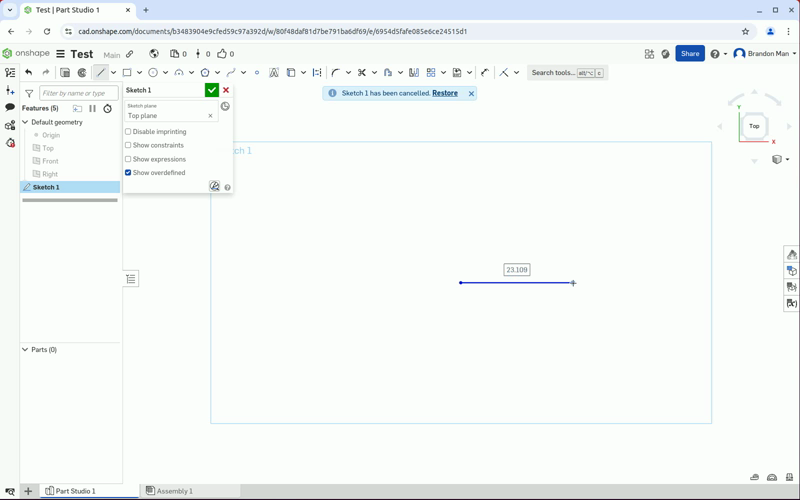
mouse_move(573, 201)
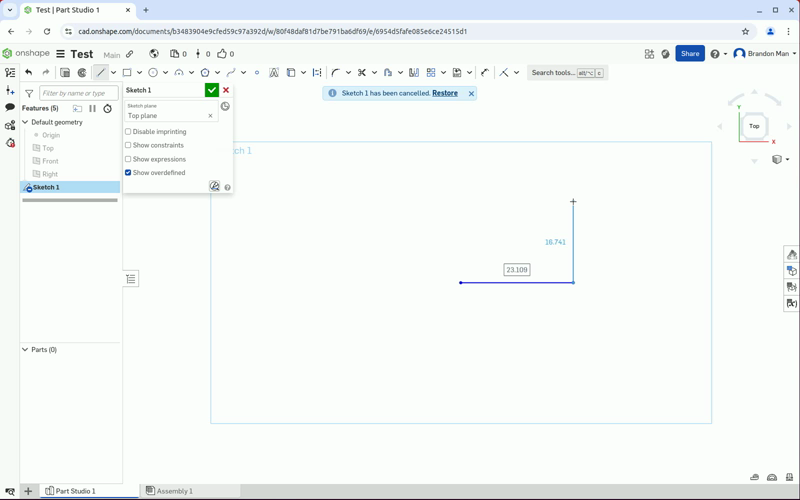
click(573, 201)
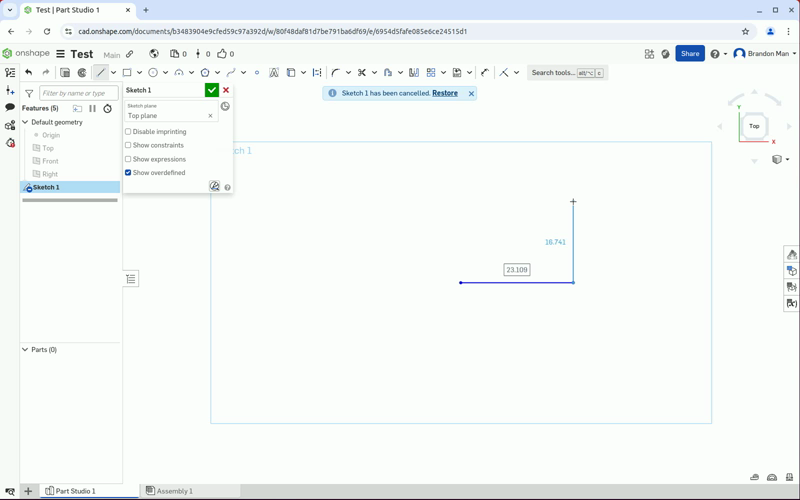
key_up(shift)
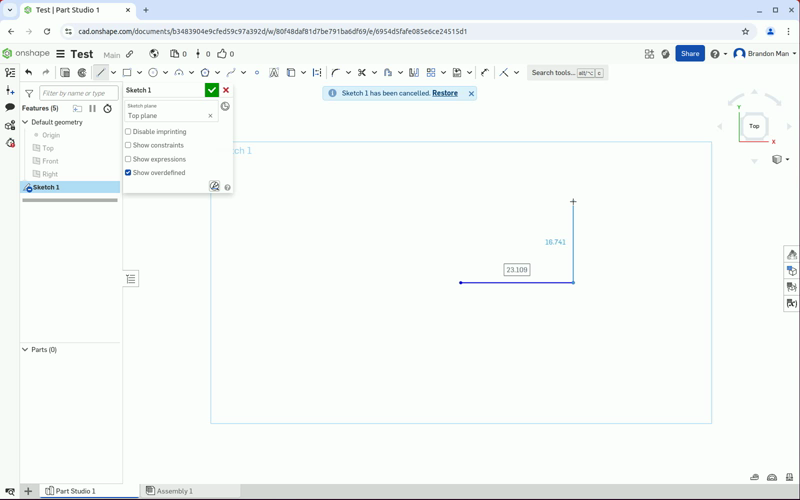
key_down(shift)
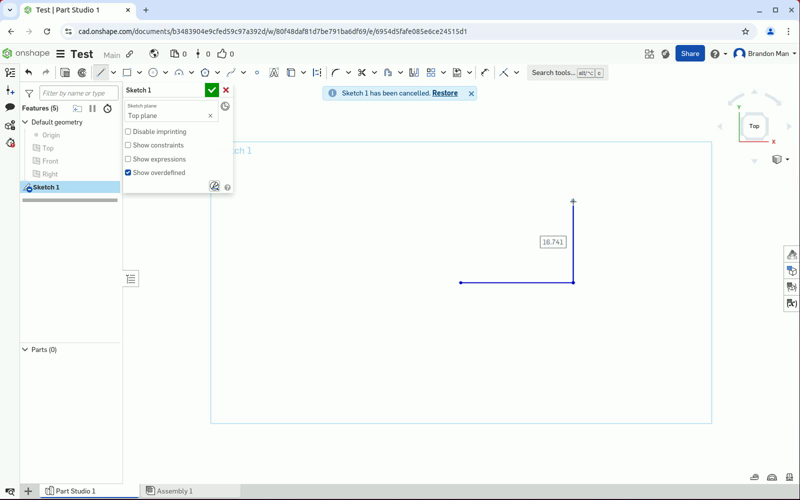
mouse_move(460, 201)
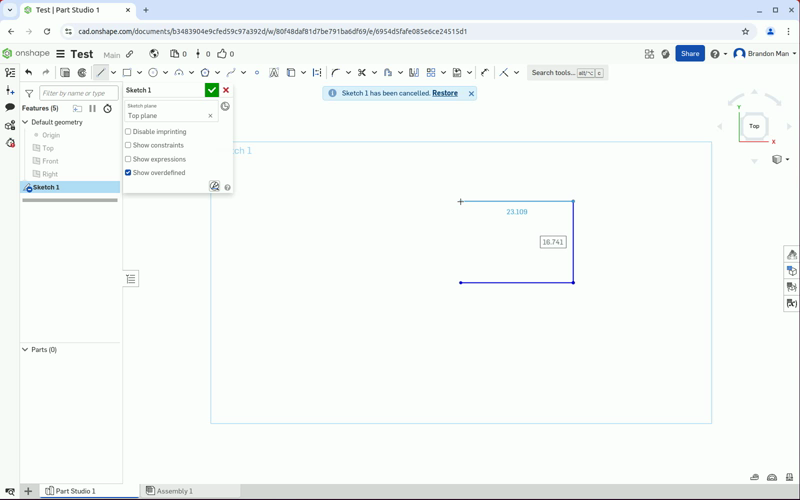
click(460, 201)
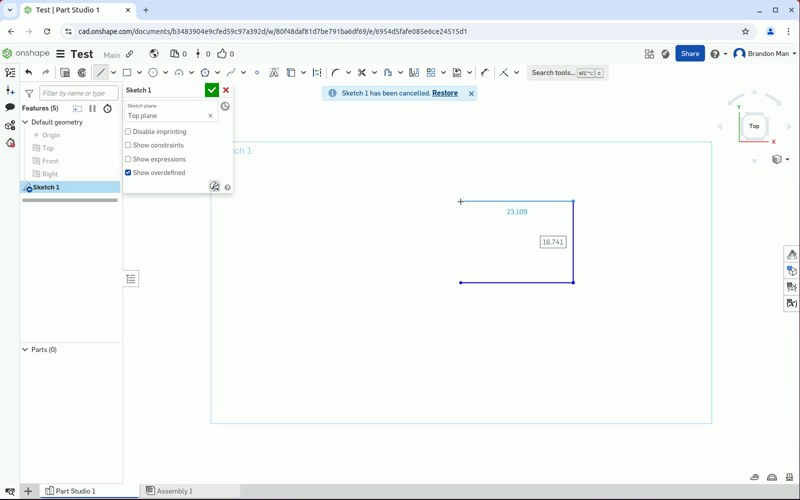
key_up(shift)
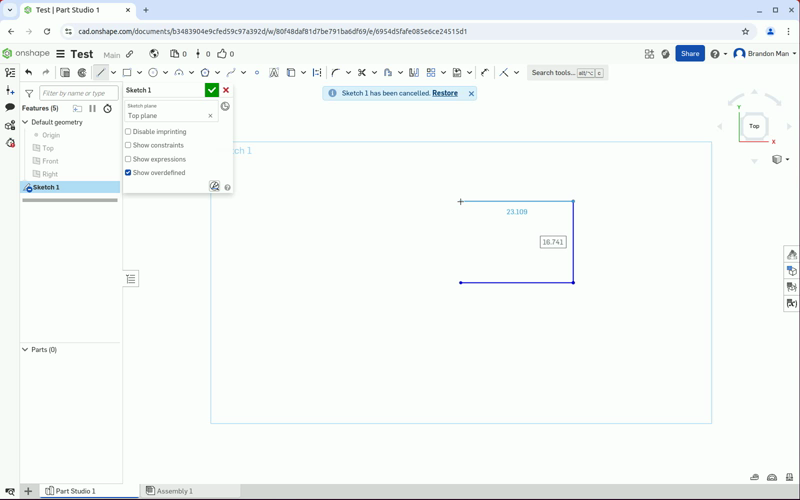
key_down(shift)
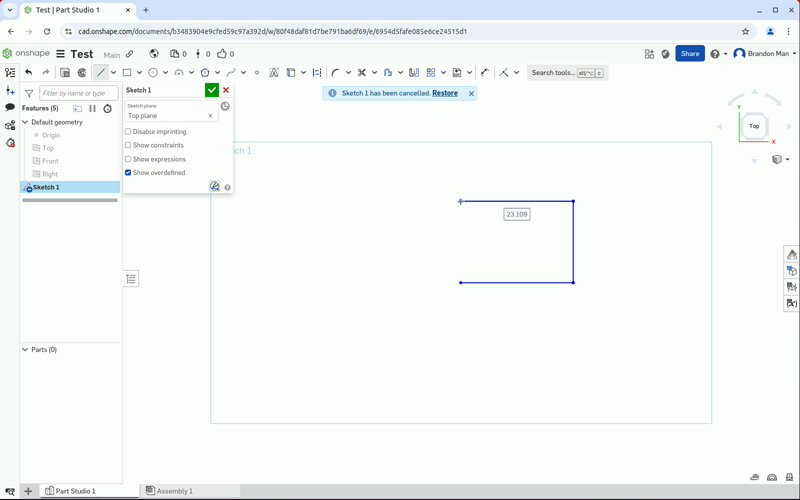
mouse_move(460, 282)
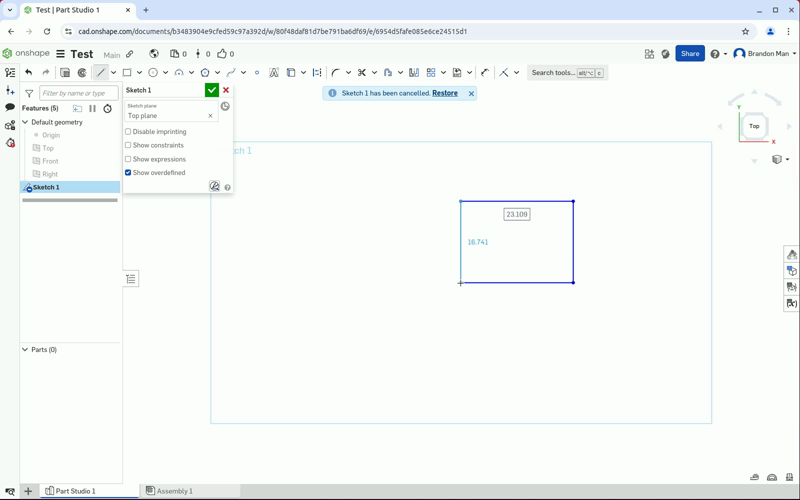
key_up(shift)
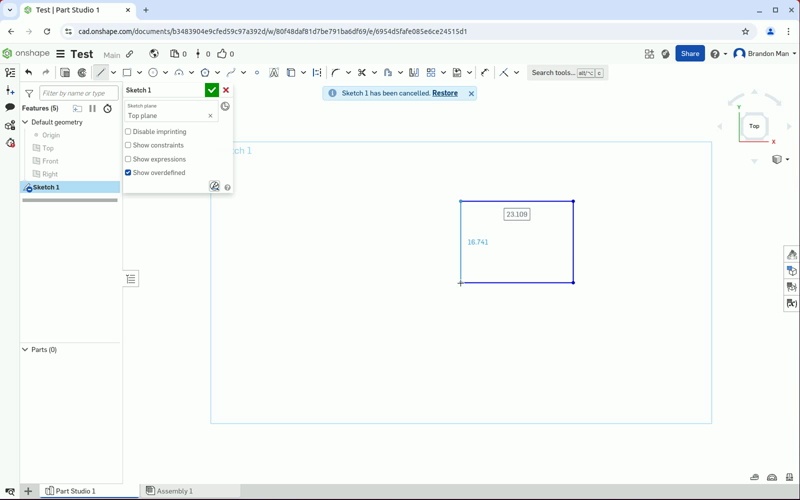
click(460, 282)
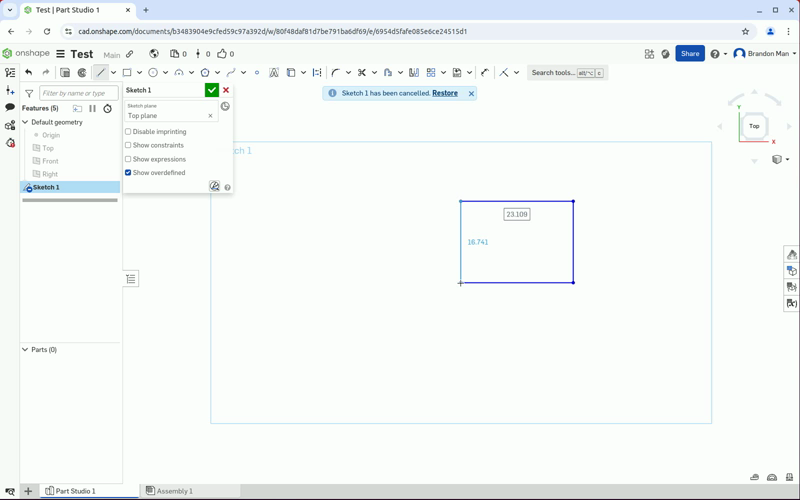
key(esc)
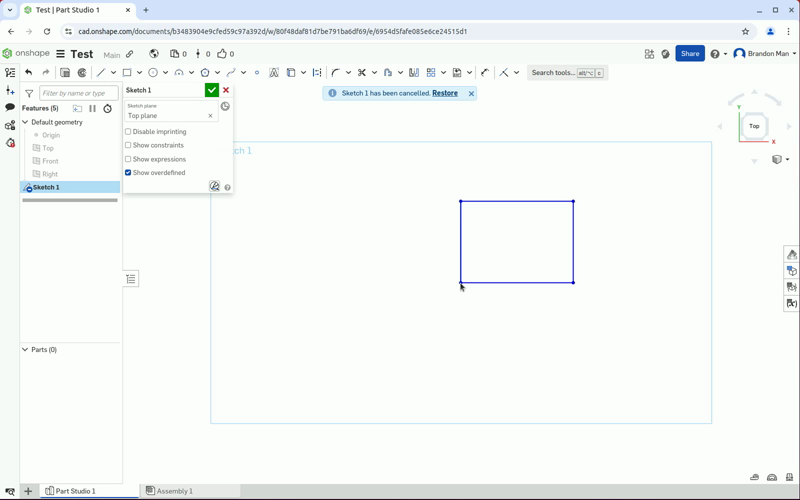
mouse_move(489, 224)
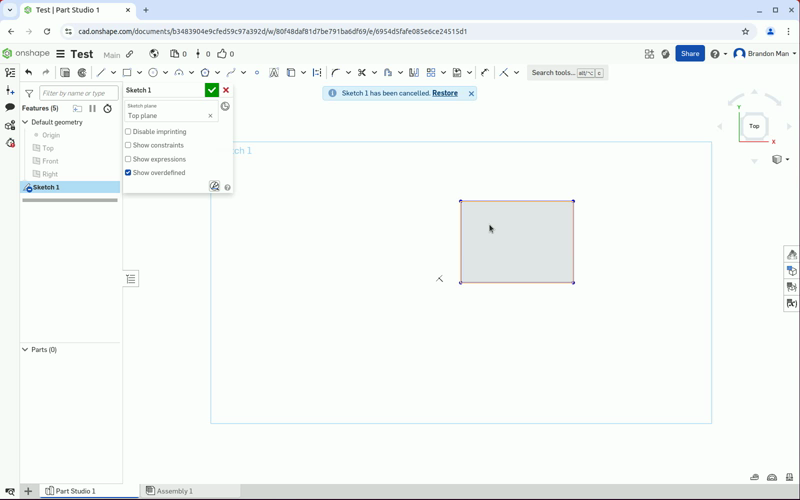
click(489, 224)
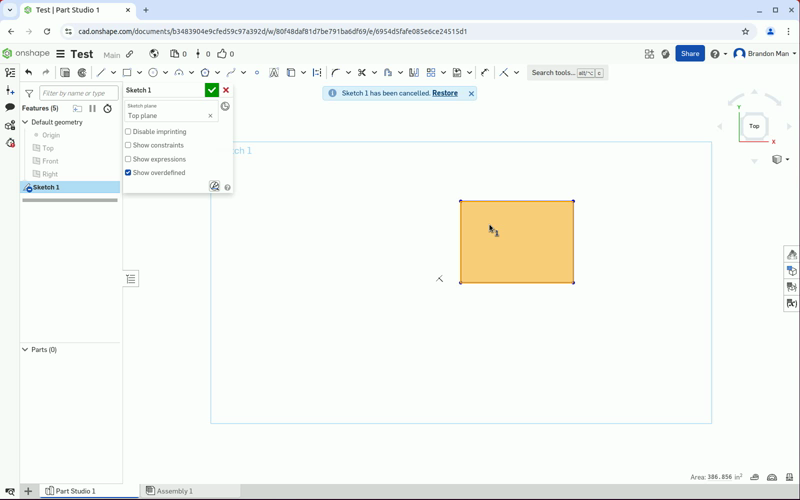
mouse_move(73, 352)
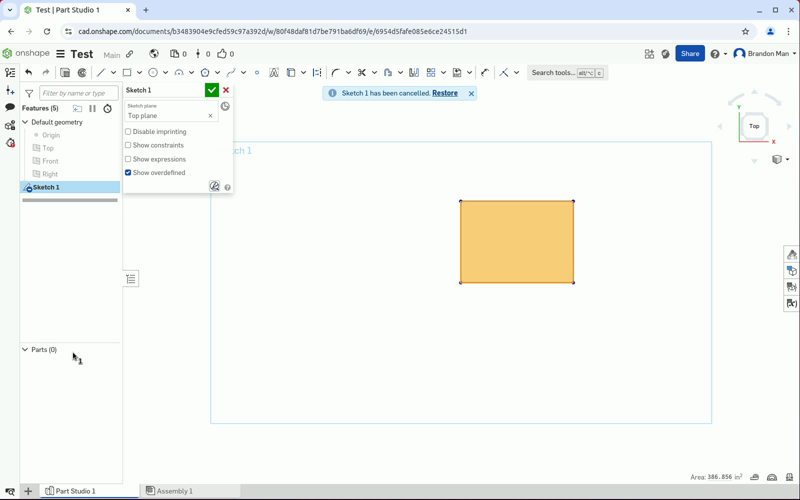
key(shift+y)
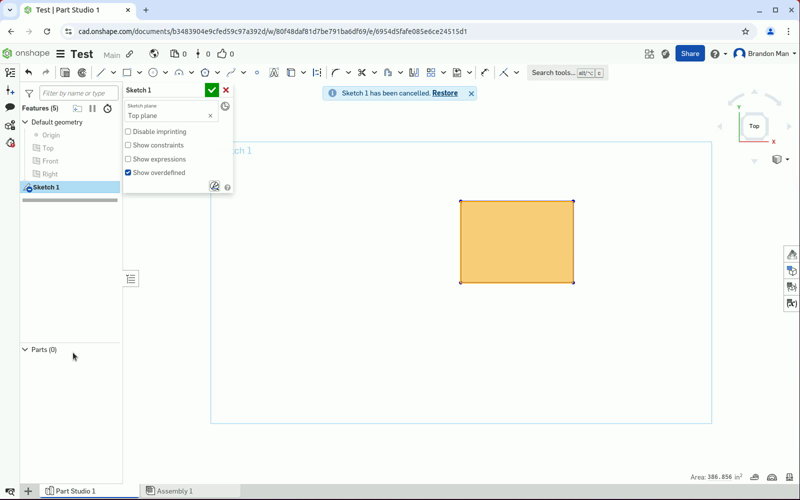
key(shift+e)
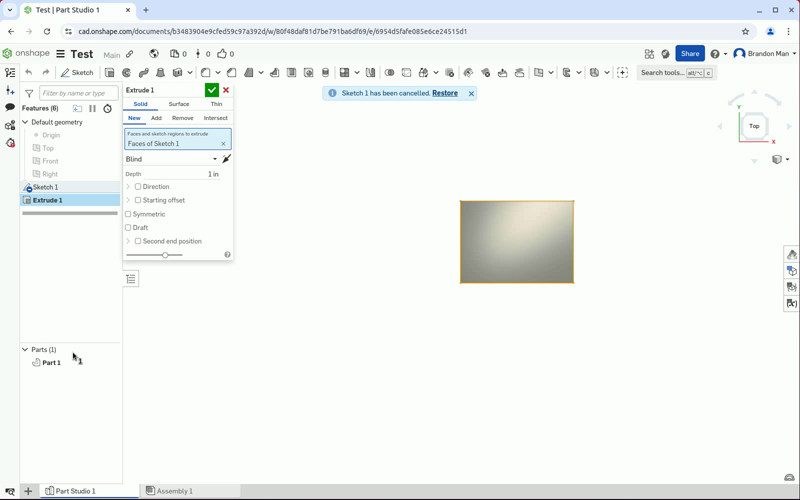
mouse_move(143, 106)
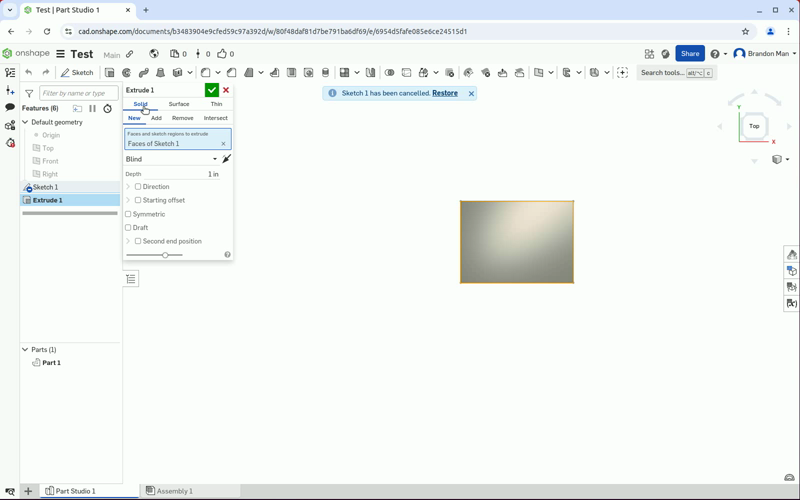
click(143, 106)
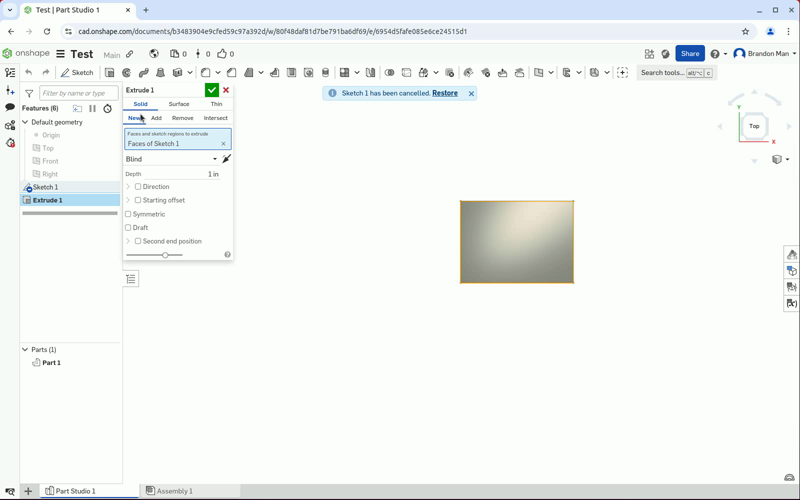
mouse_move(137, 120)
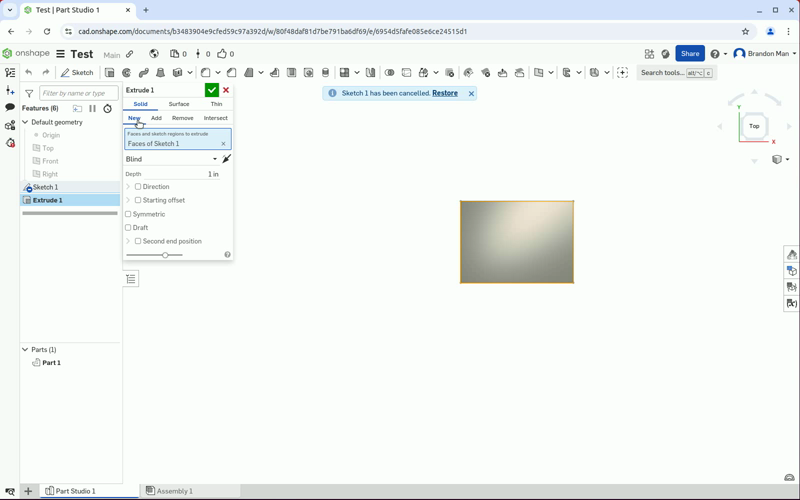
click(137, 120)
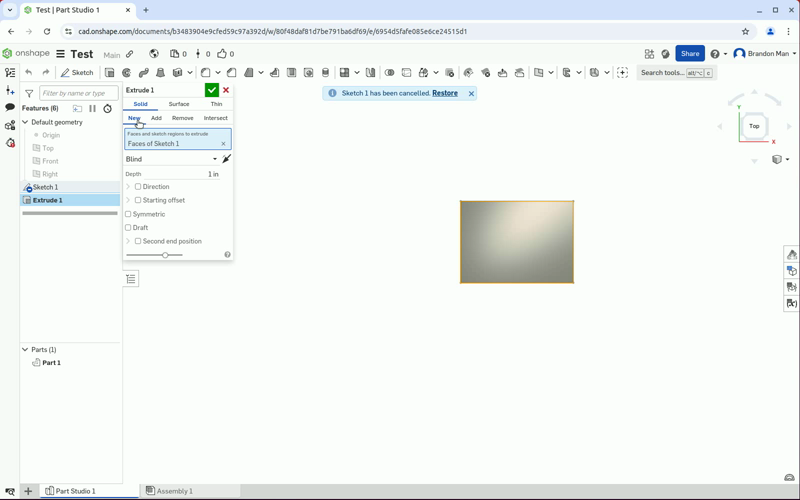
key(tab, 4)
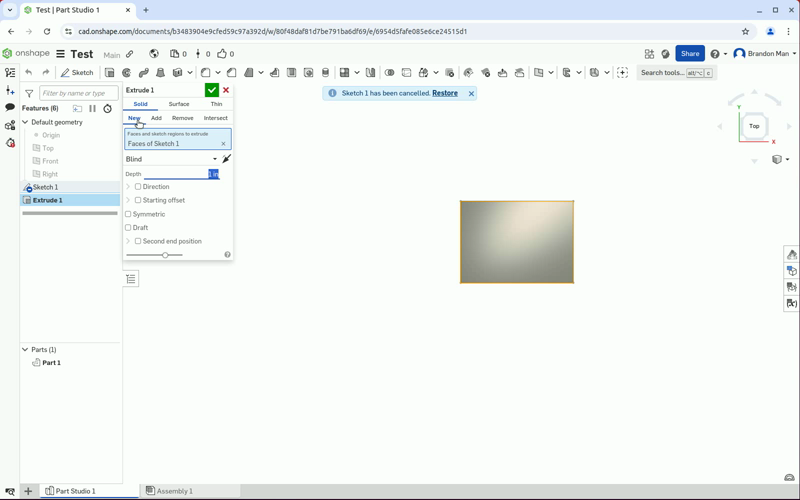
text(5.777)
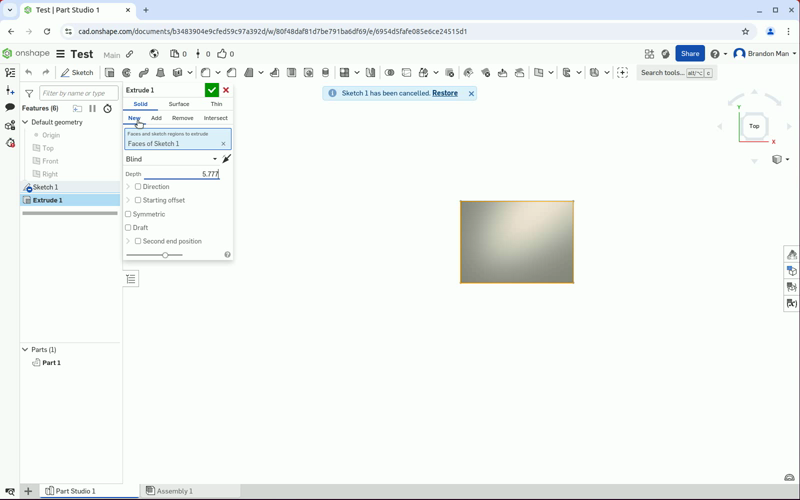
key(enter)
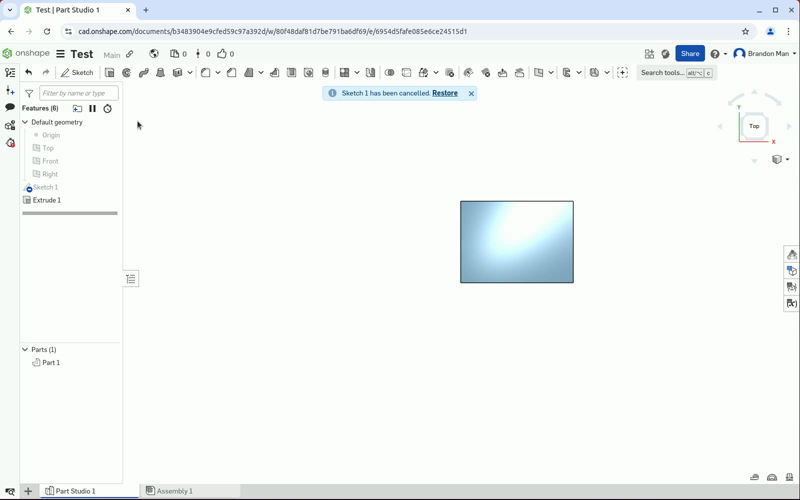
key(shift+h)
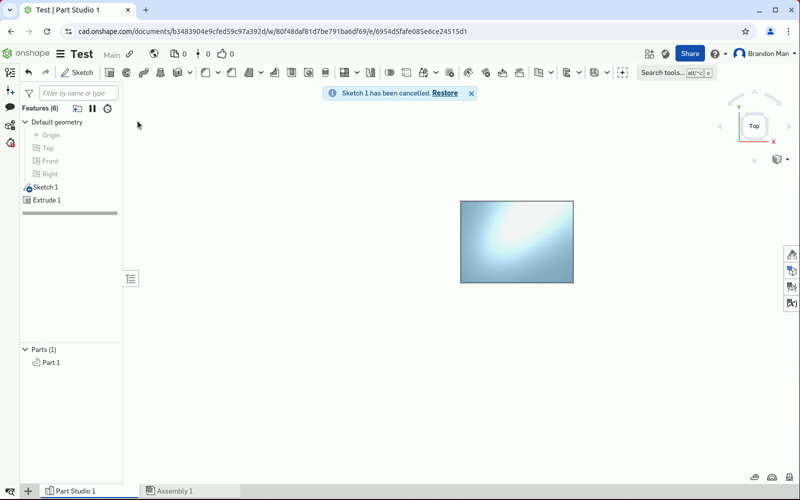
key(shift+h)
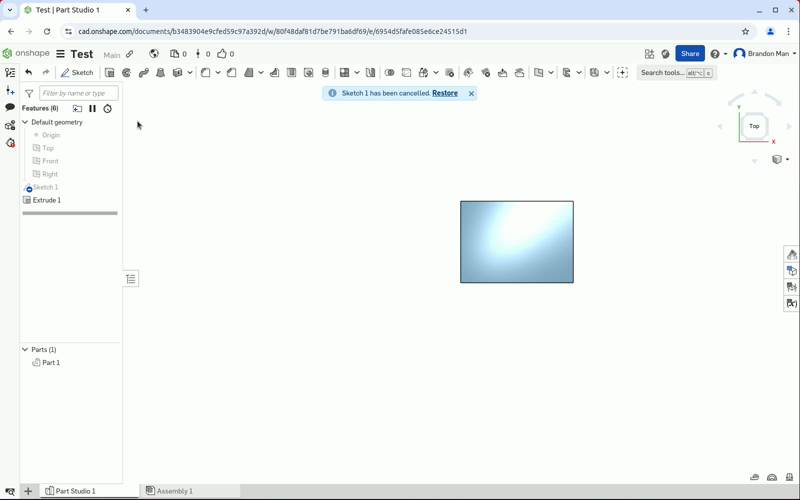
mouse_move(73, 189)
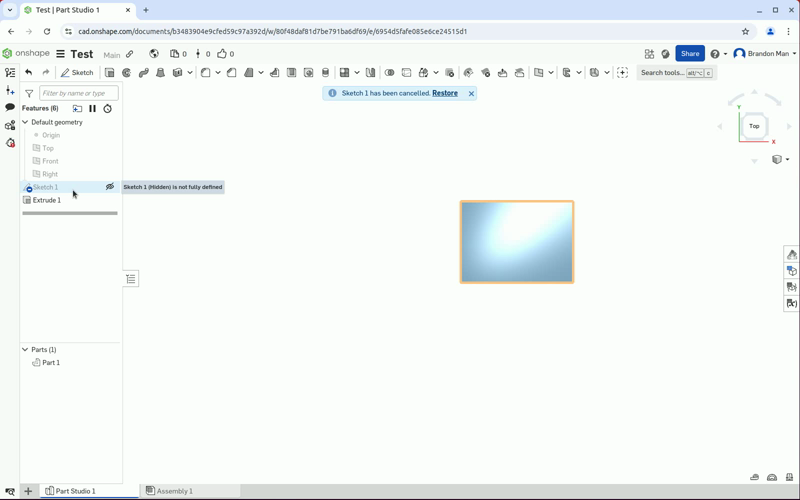
click(73, 189)
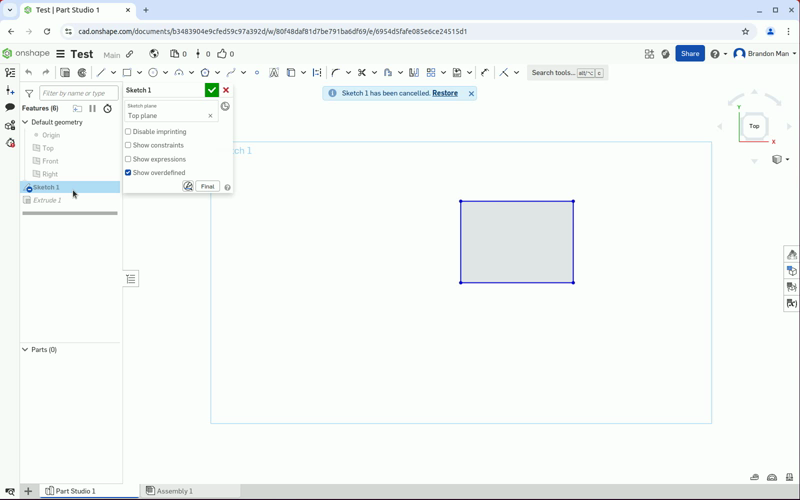
mouse_move(229, 92)
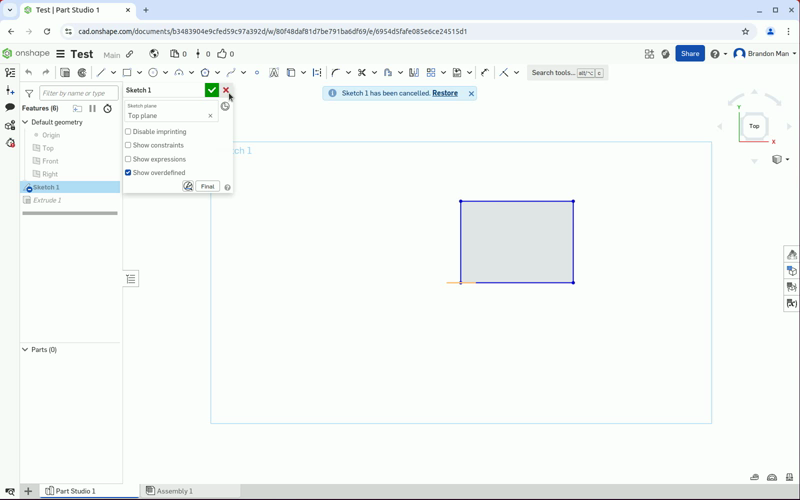
click(229, 92)
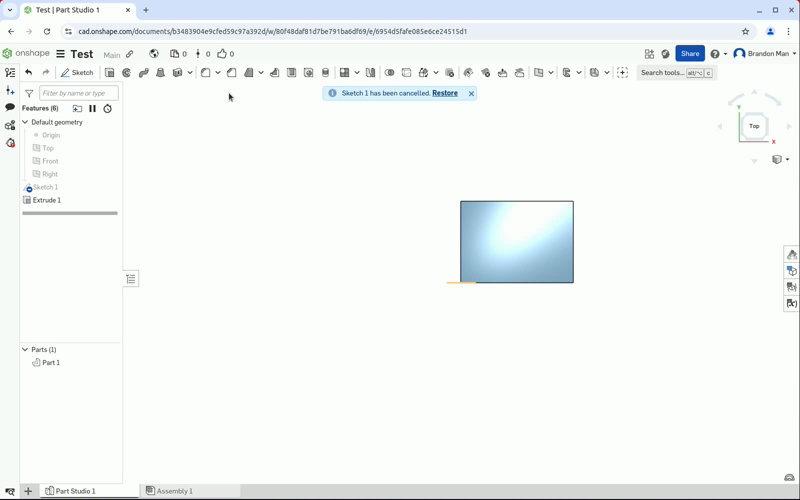
mouse_move(73, 352)
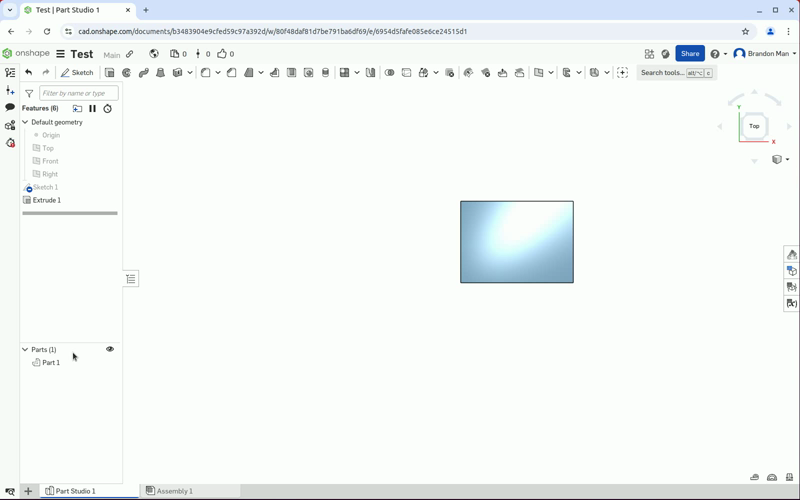
key(y)
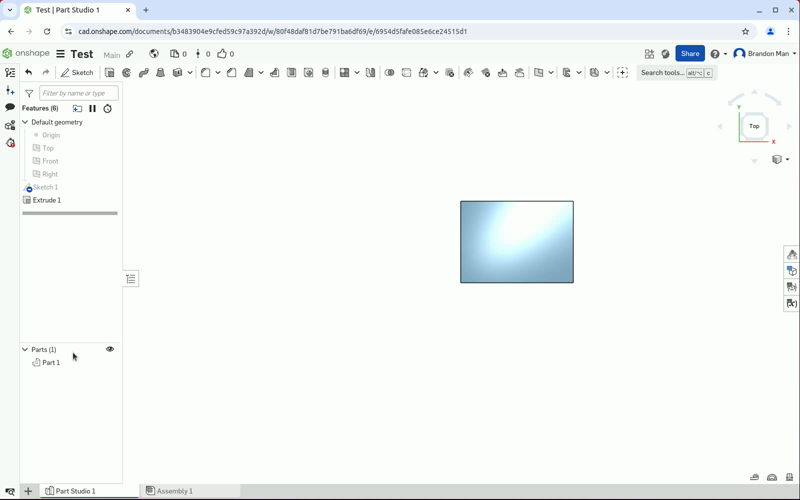
key(shift+p)
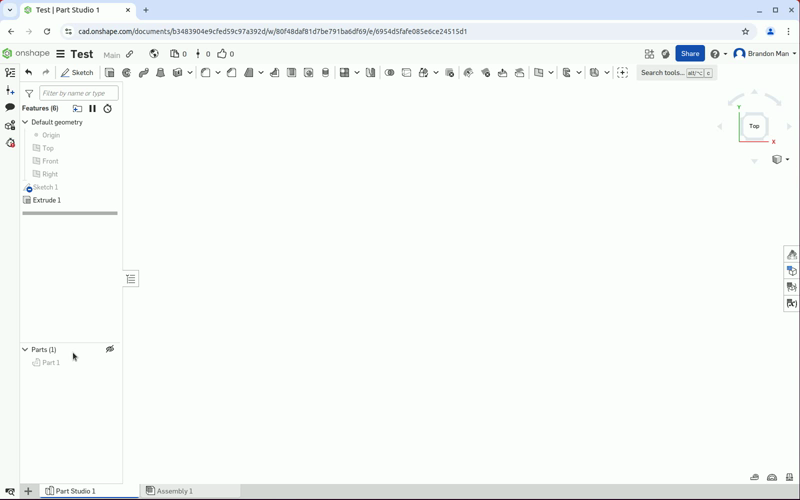
key(space)
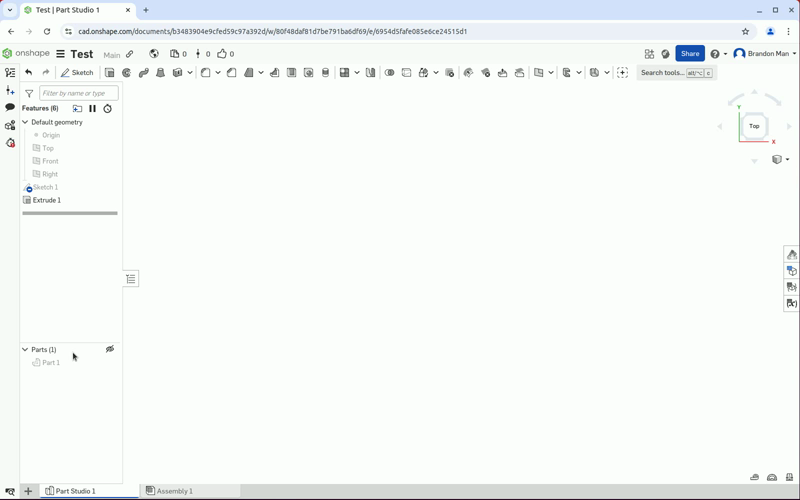
key_down(shift)
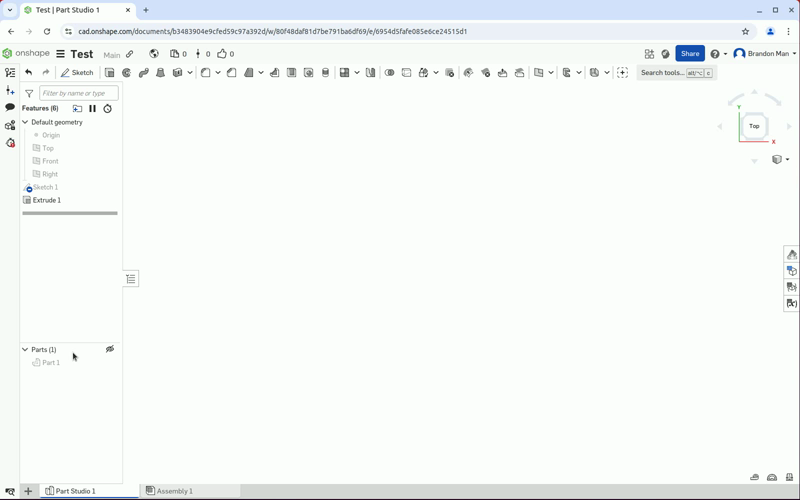
key(up)
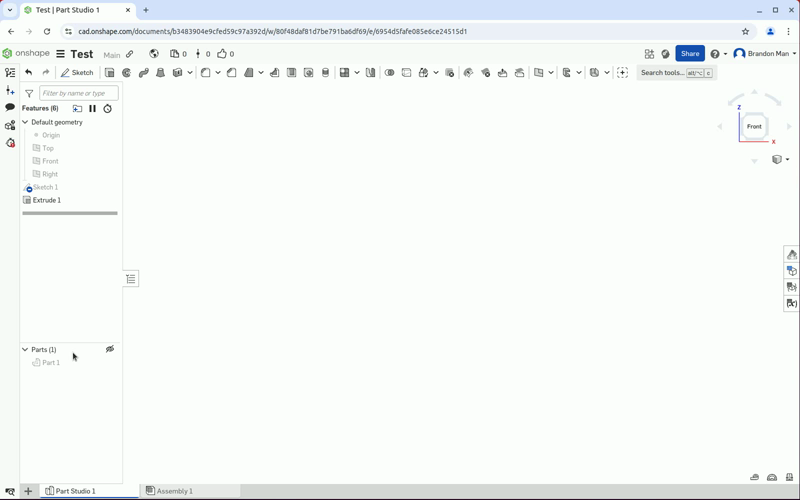
key_up(shift)
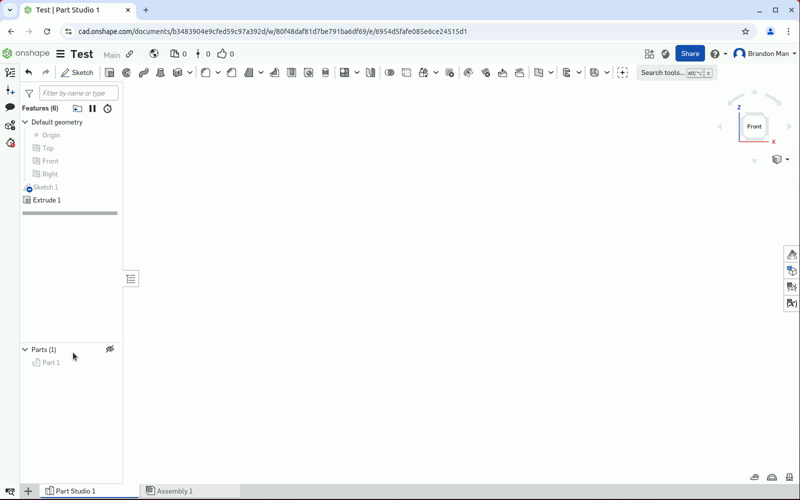
mouse_move(73, 352)
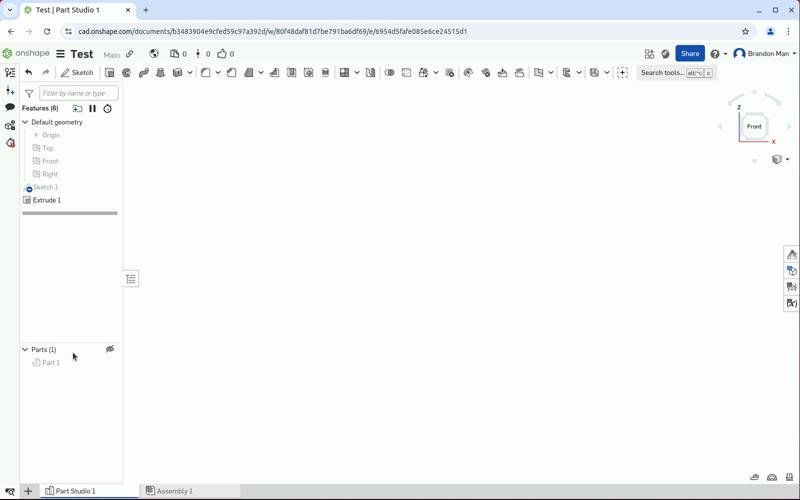
key(shift+y)
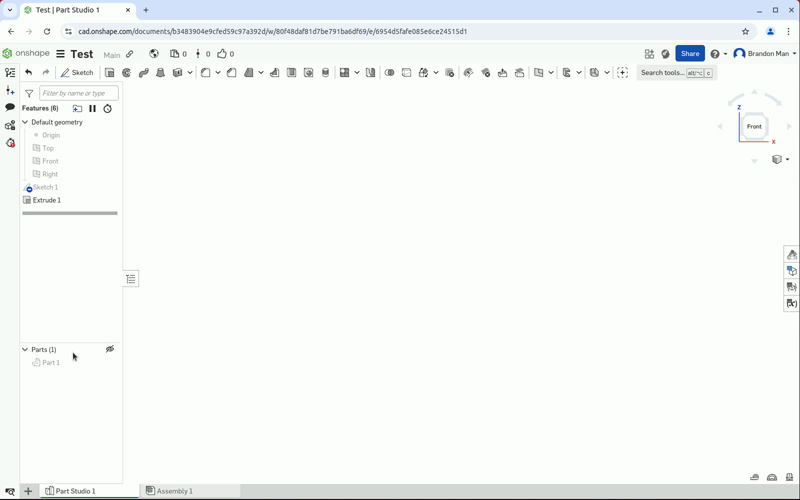
key(shift+s)
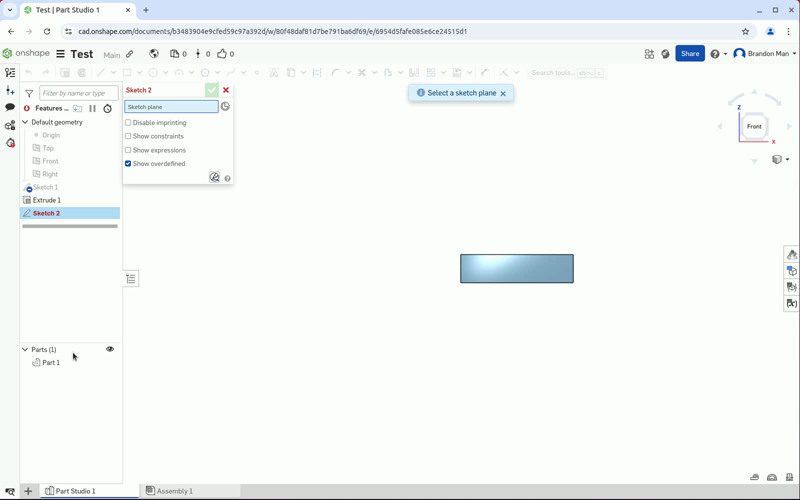
mouse_move(73, 163)
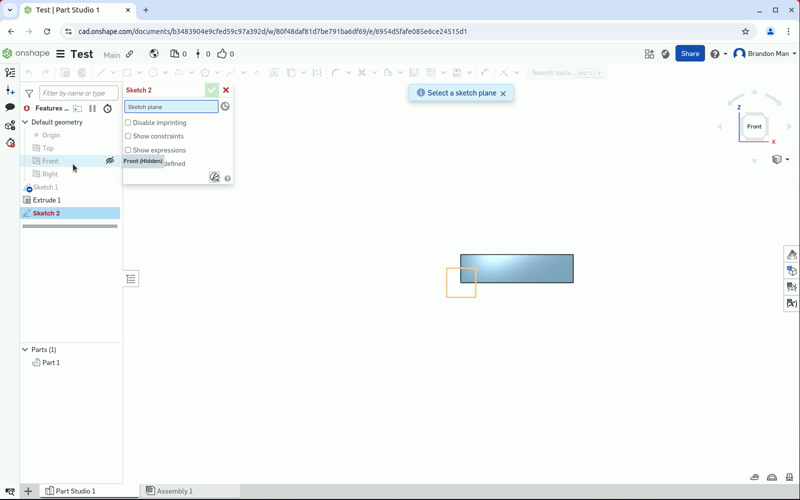
click(73, 163)
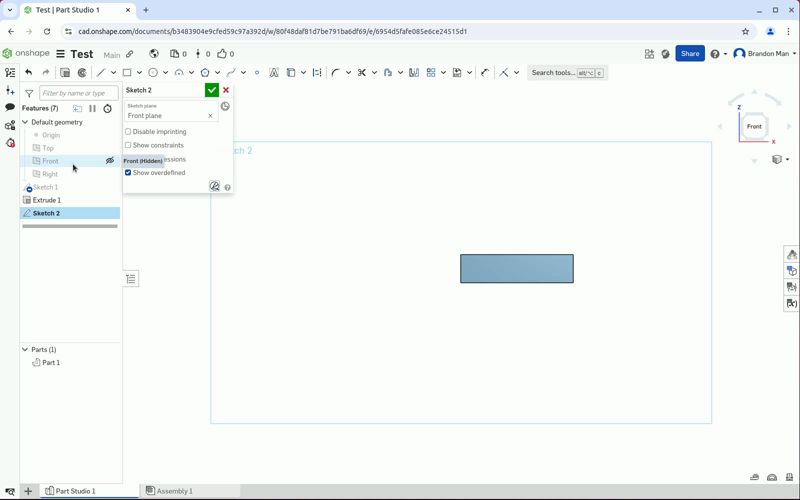
mouse_move(73, 352)
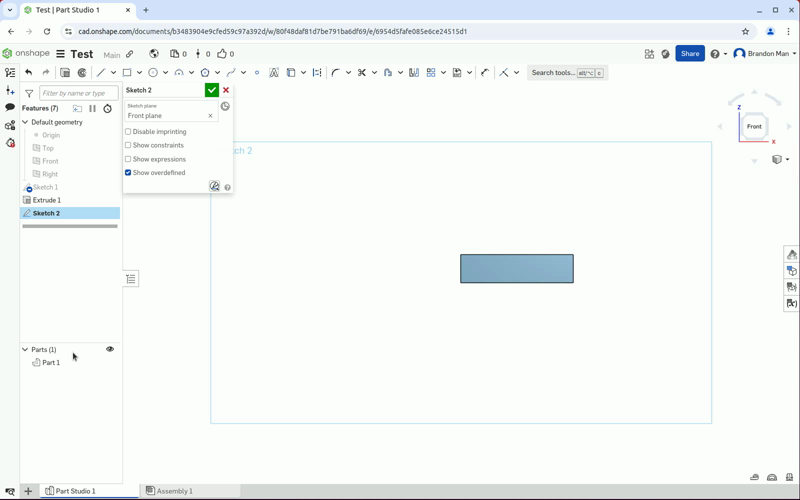
key(y)
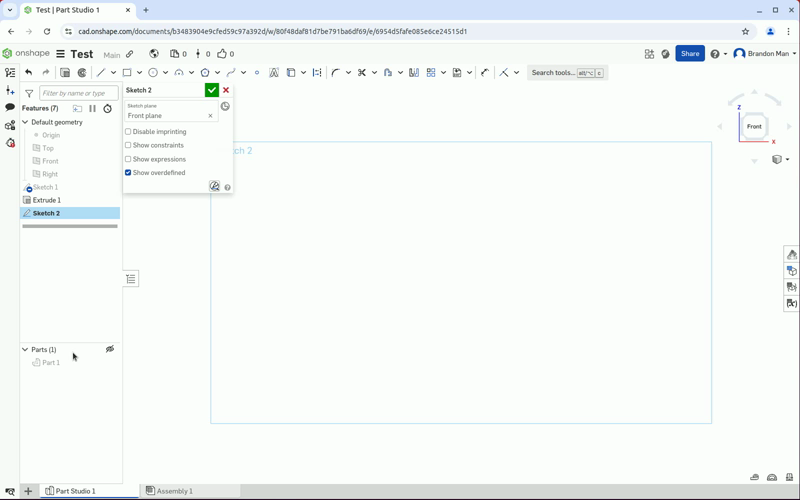
key(l)
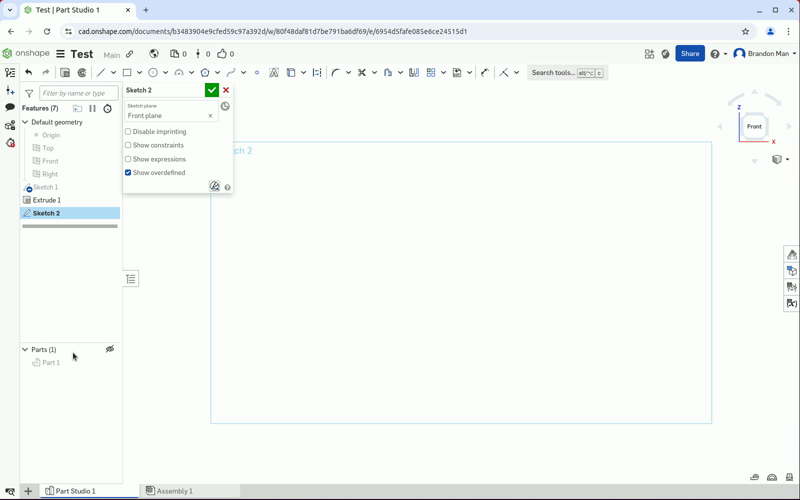
key_down(shift)
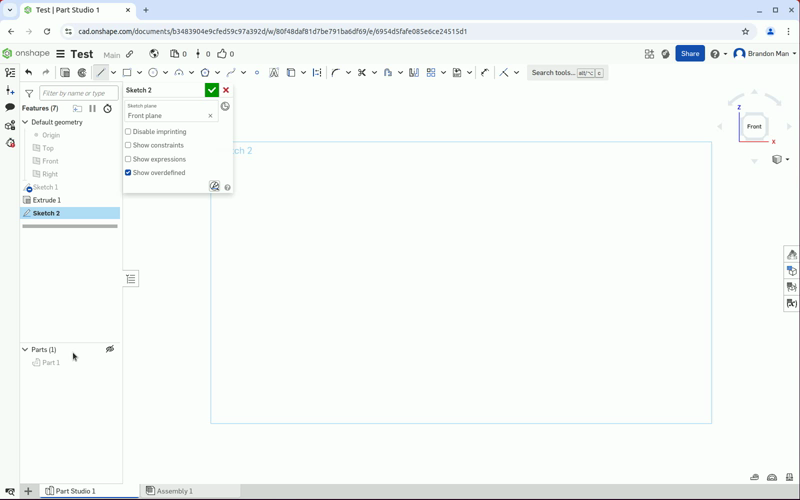
mouse_move(471, 273)
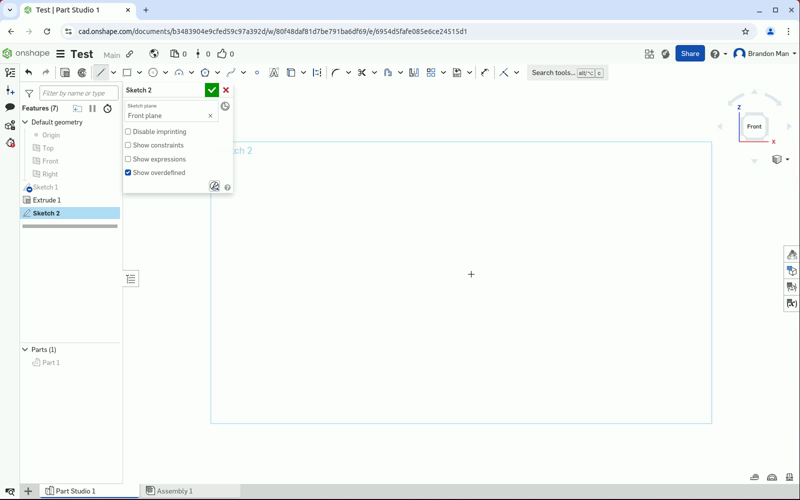
click(471, 273)
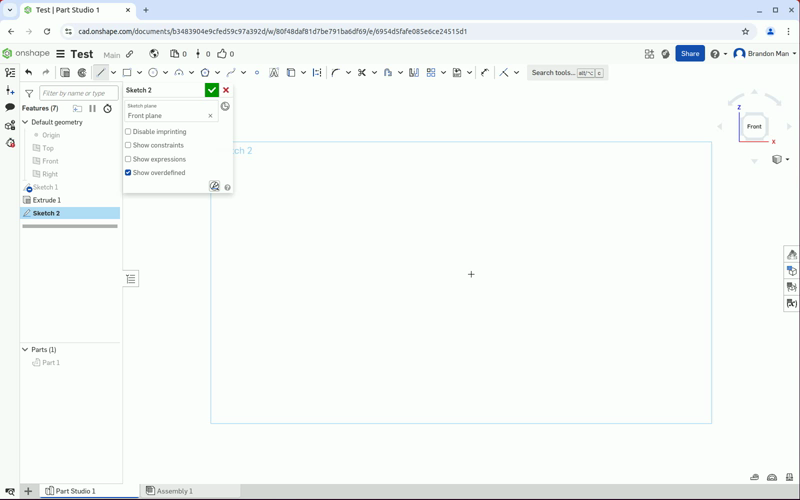
key_up(shift)
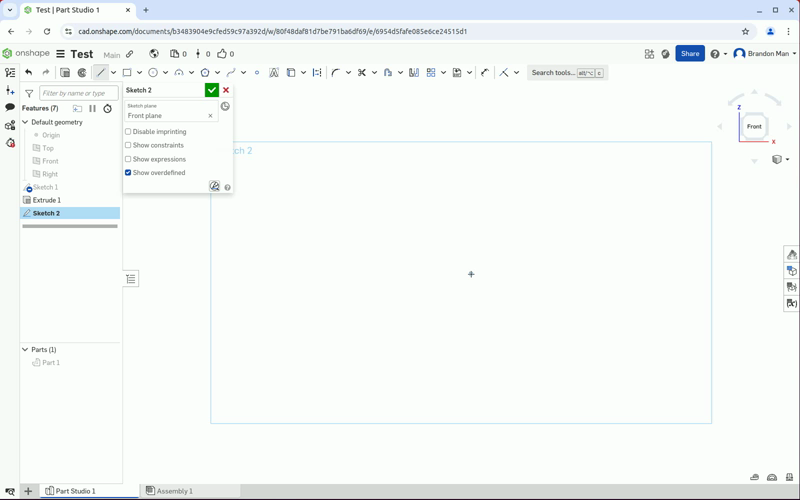
key_down(shift)
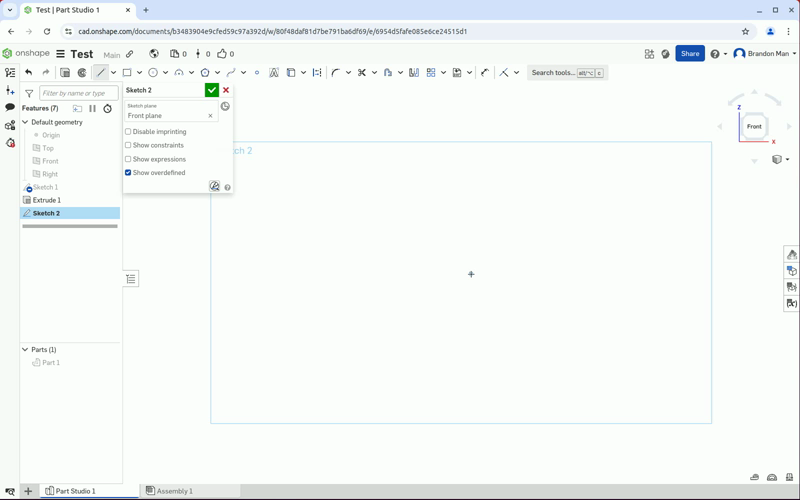
mouse_move(562, 273)
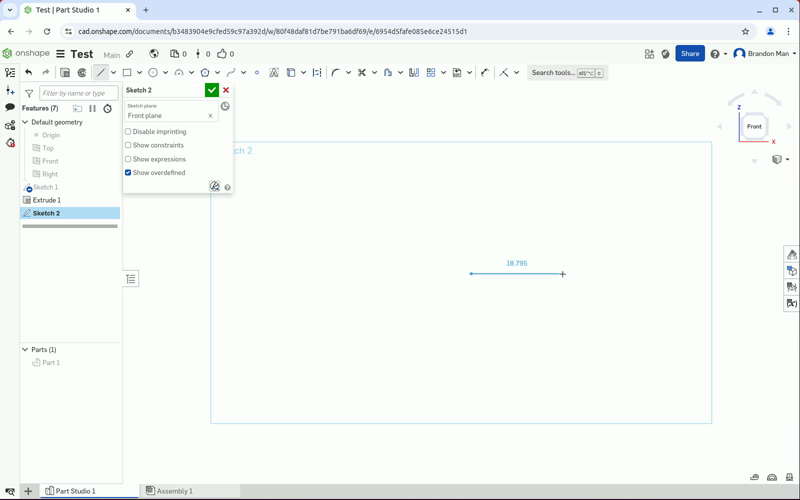
click(562, 273)
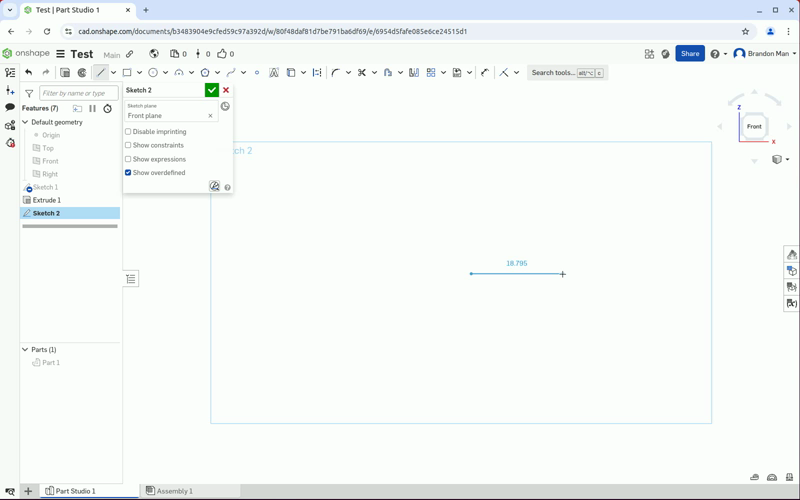
key_up(shift)
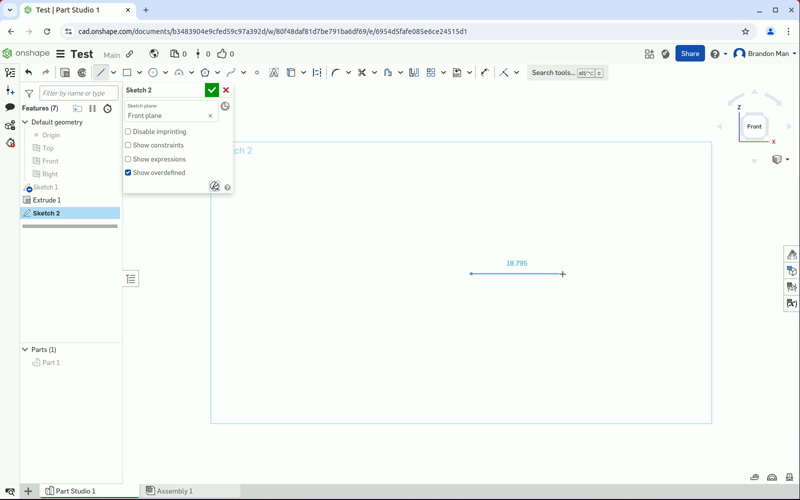
key_down(shift)
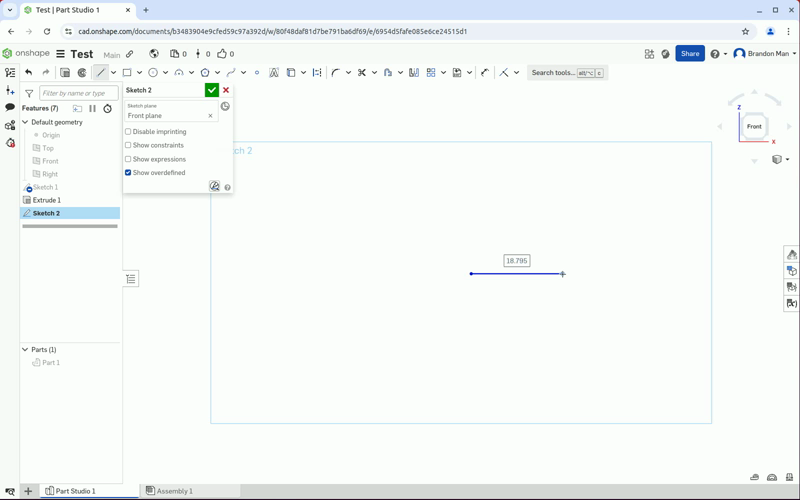
mouse_move(589, 273)
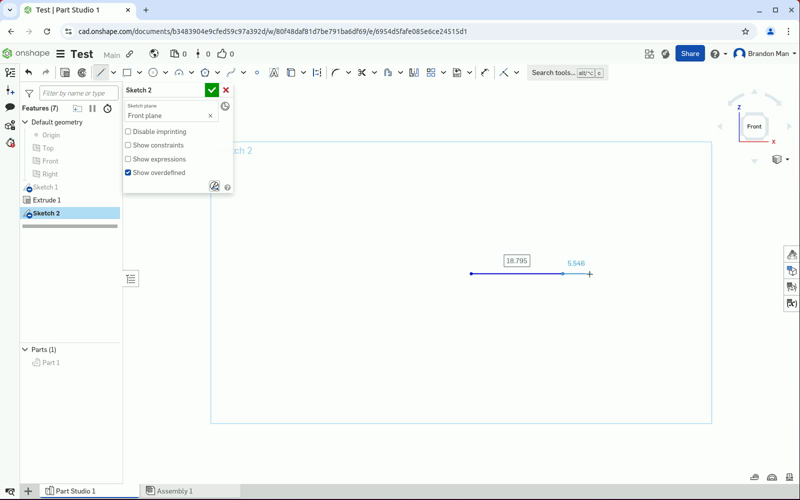
mouse_move(562, 264)
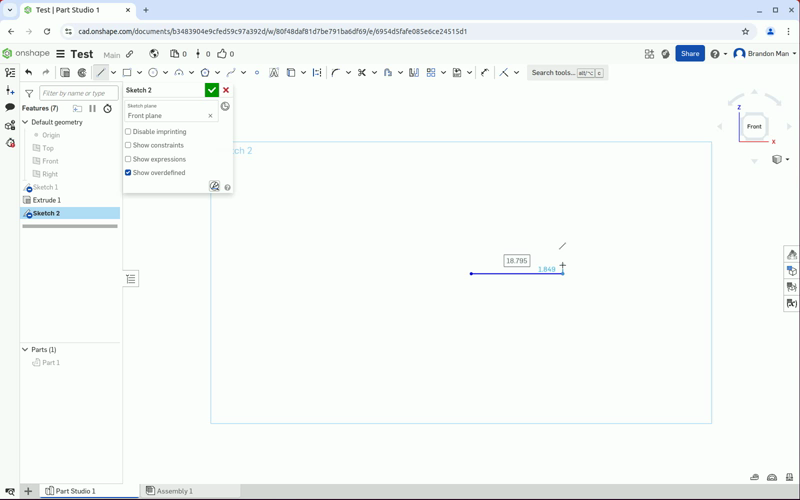
click(562, 264)
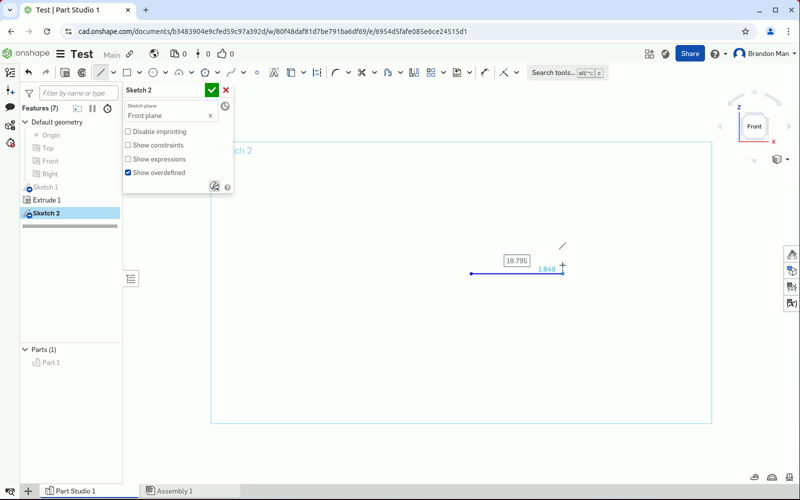
key_up(shift)
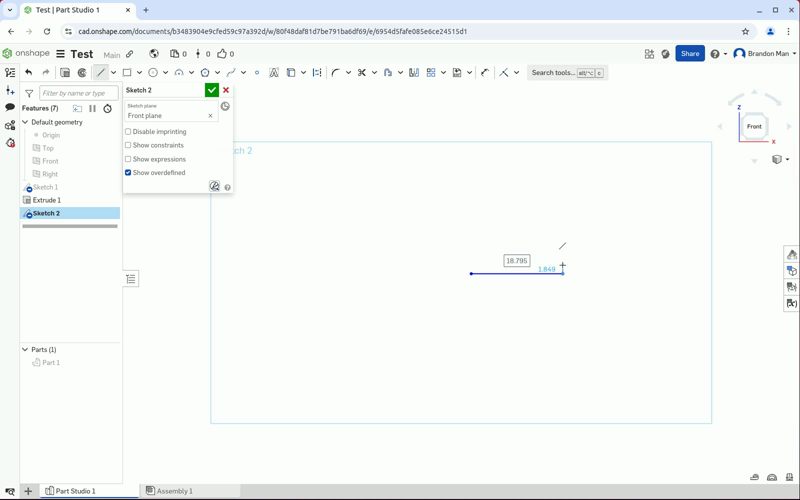
key_down(shift)
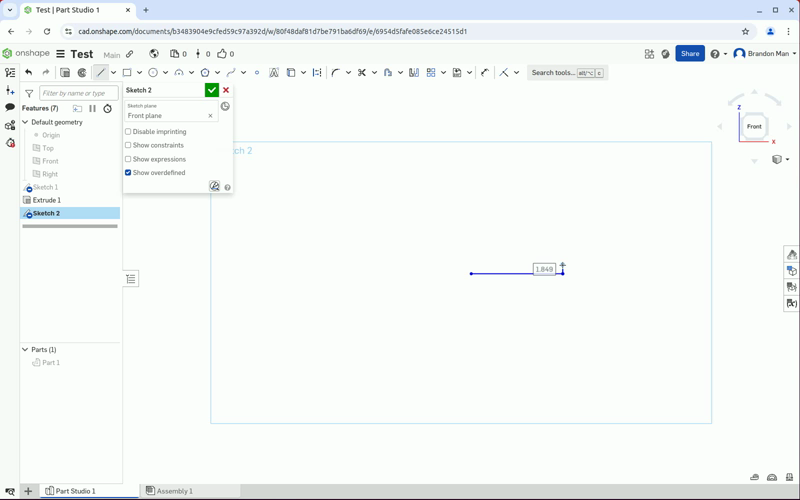
mouse_move(471, 264)
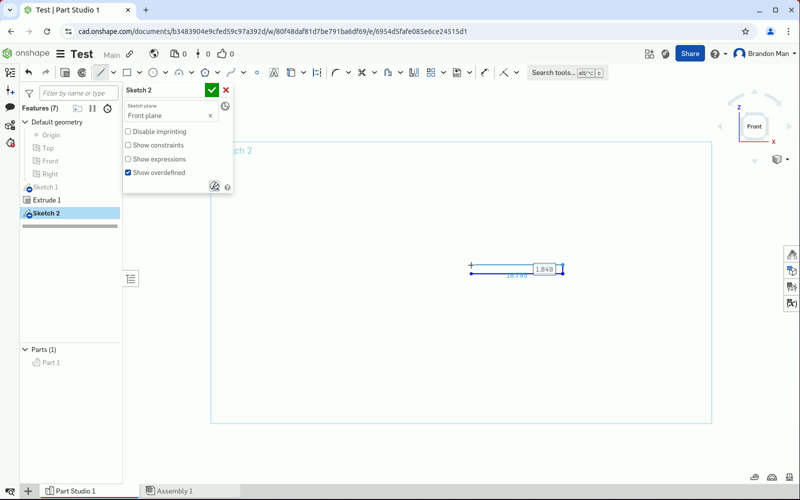
click(471, 264)
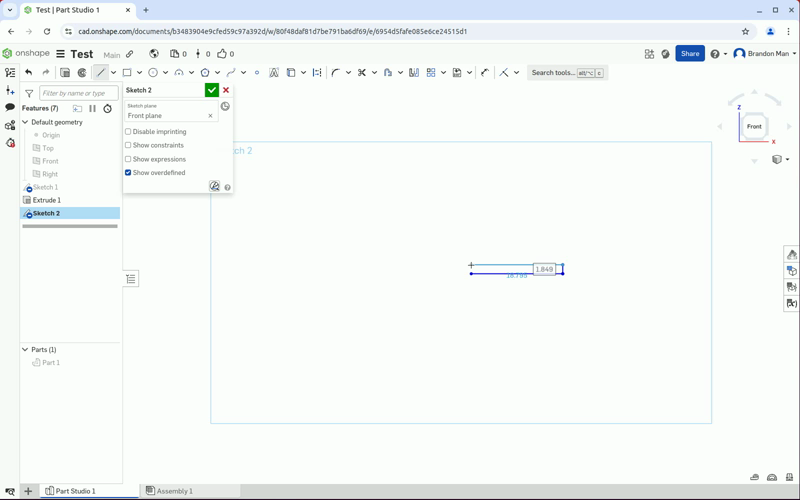
key_up(shift)
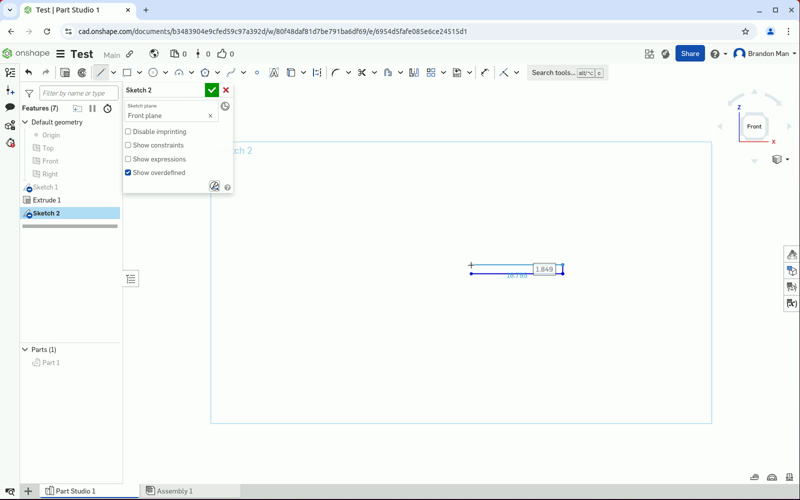
mouse_move(501, 264)
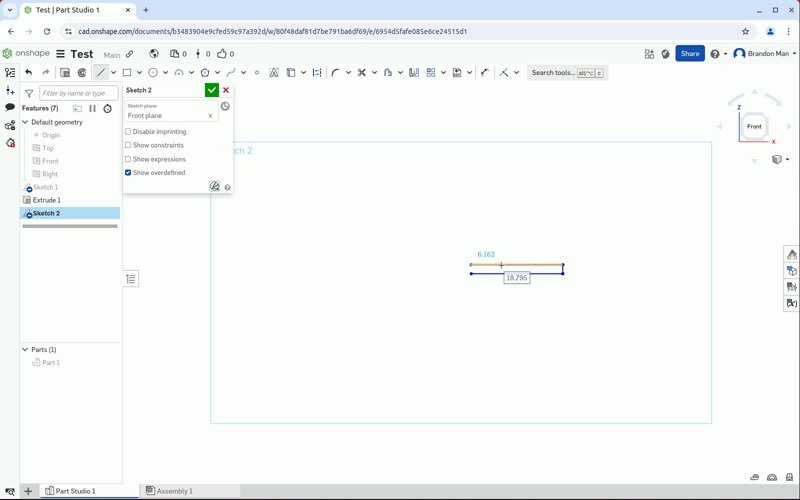
key_down(shift)
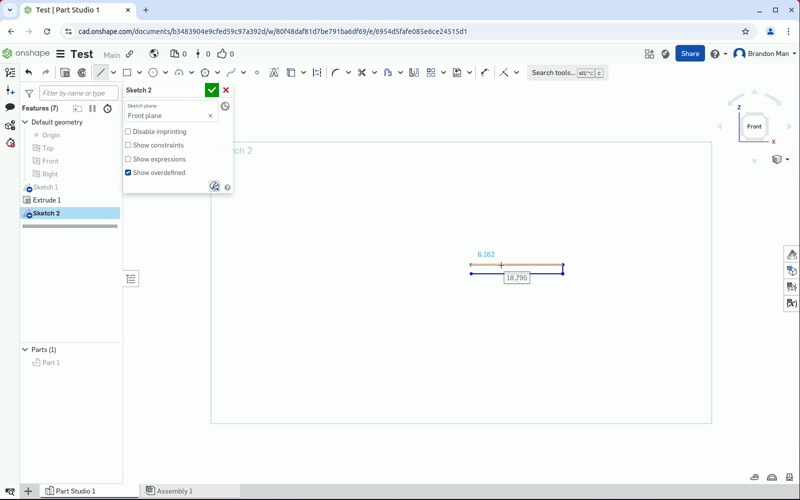
mouse_move(471, 273)
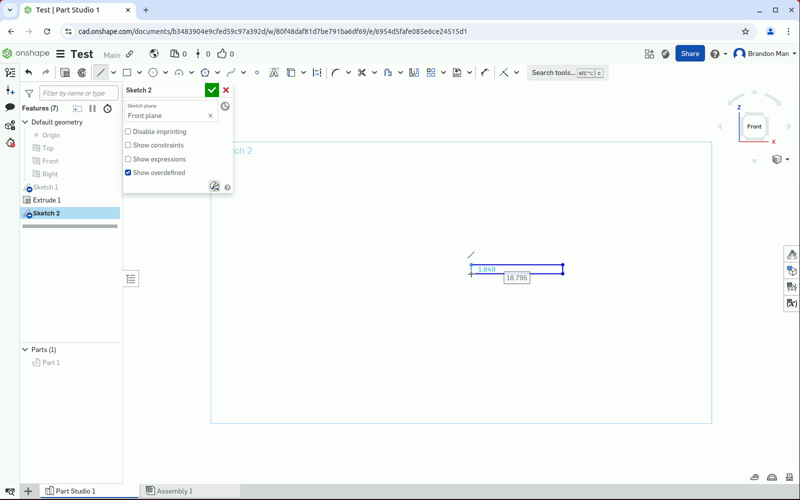
key_up(shift)
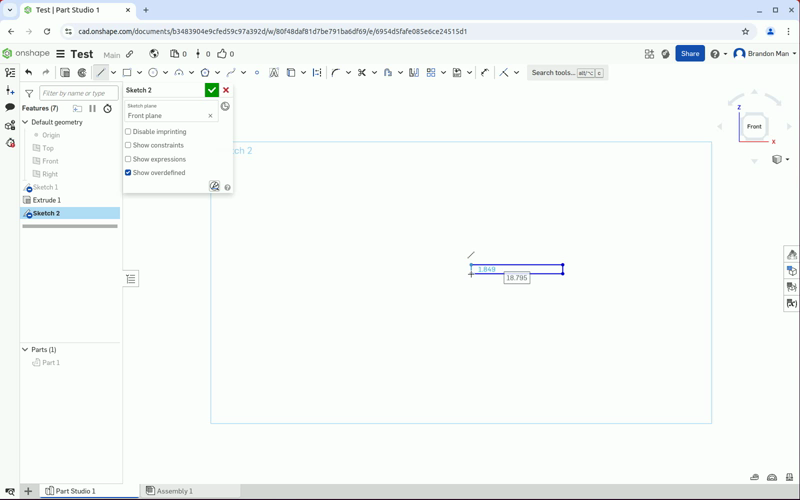
click(471, 273)
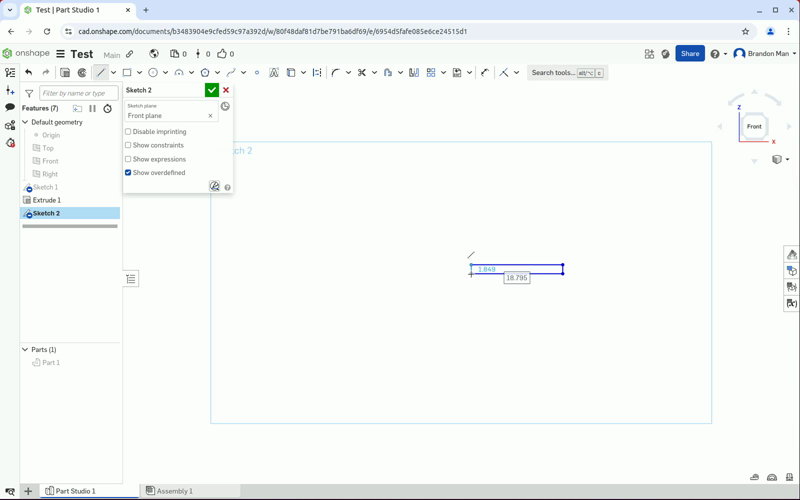
key(esc)
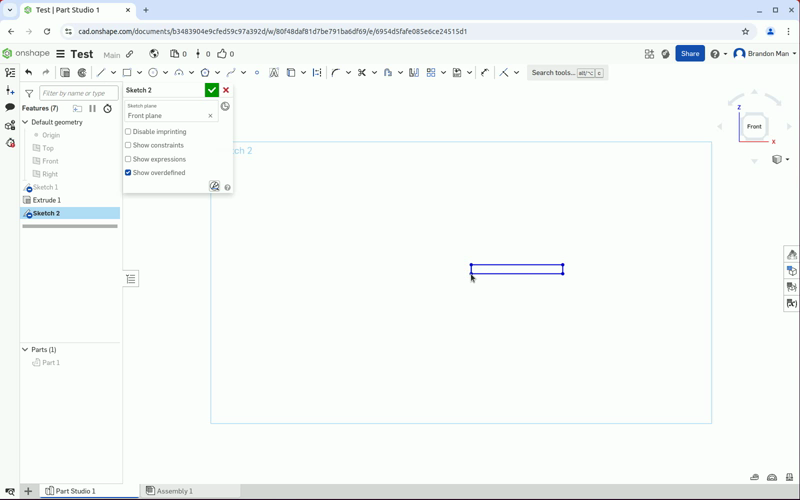
mouse_move(549, 266)
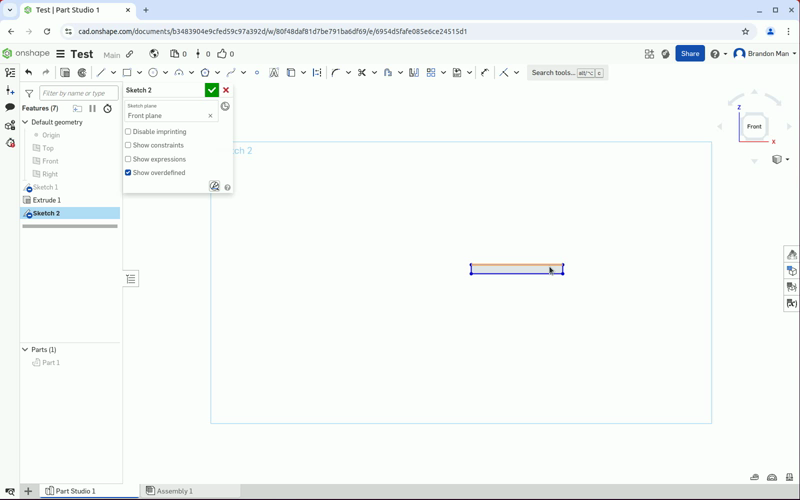
scroll(6)
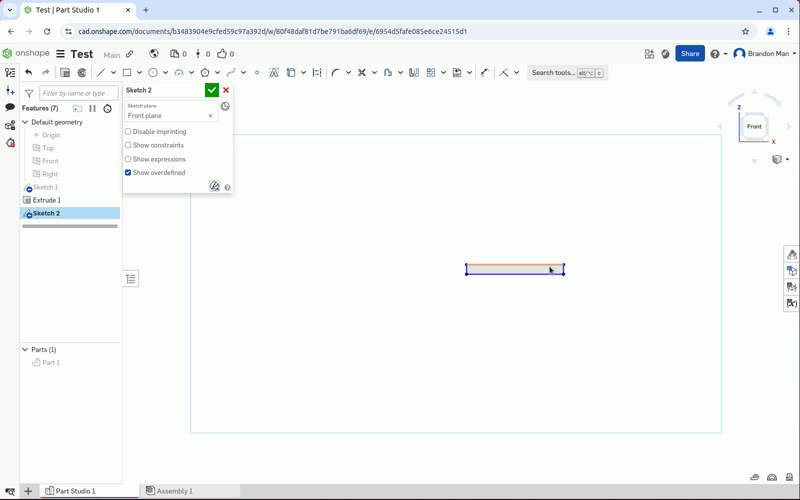
scroll(6)
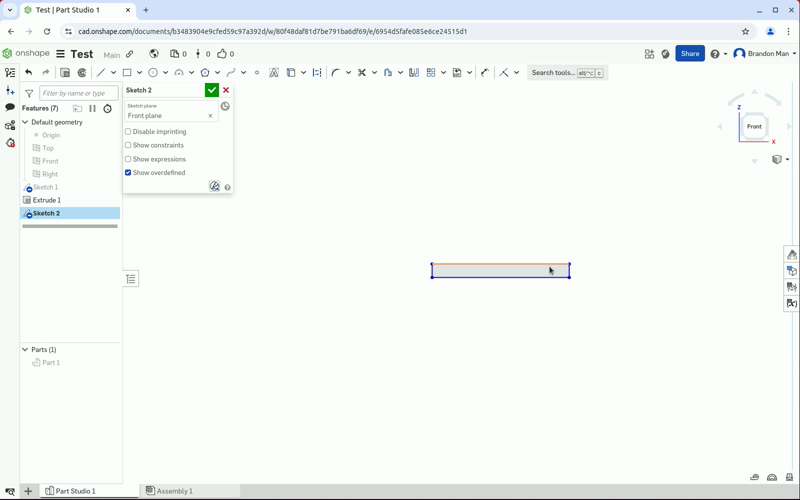
scroll(6)
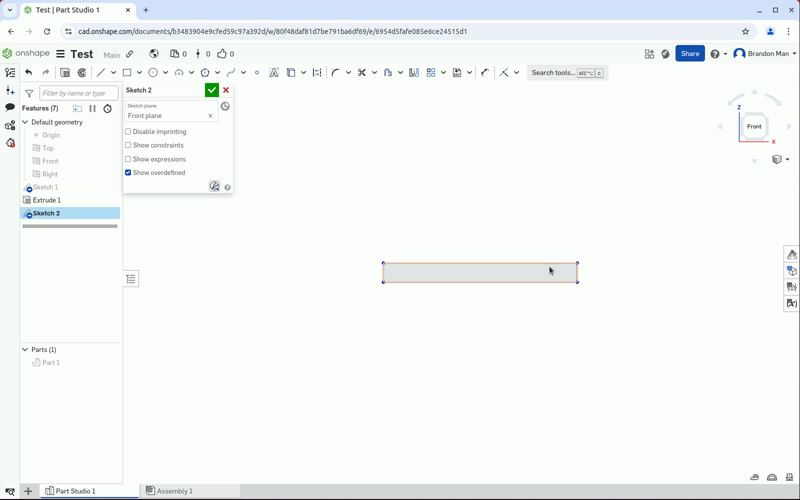
scroll(6)
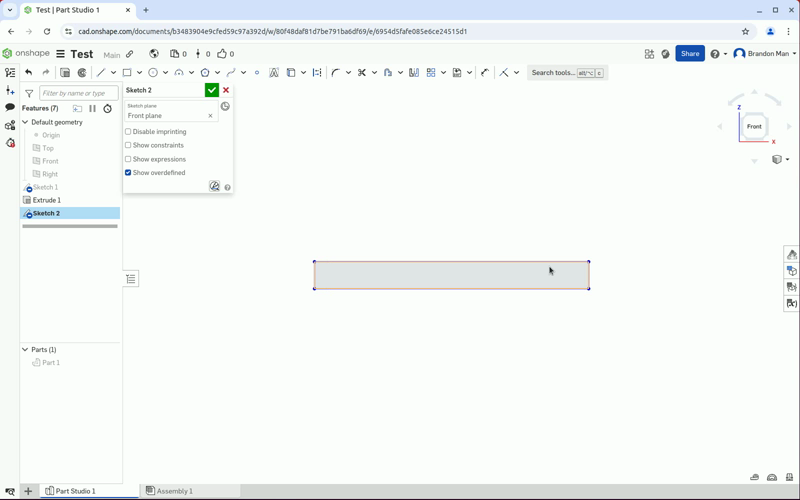
scroll(6)
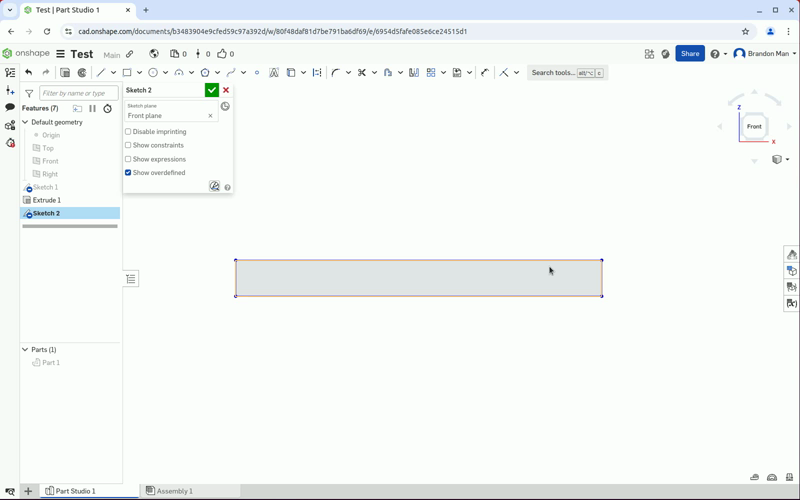
scroll(6)
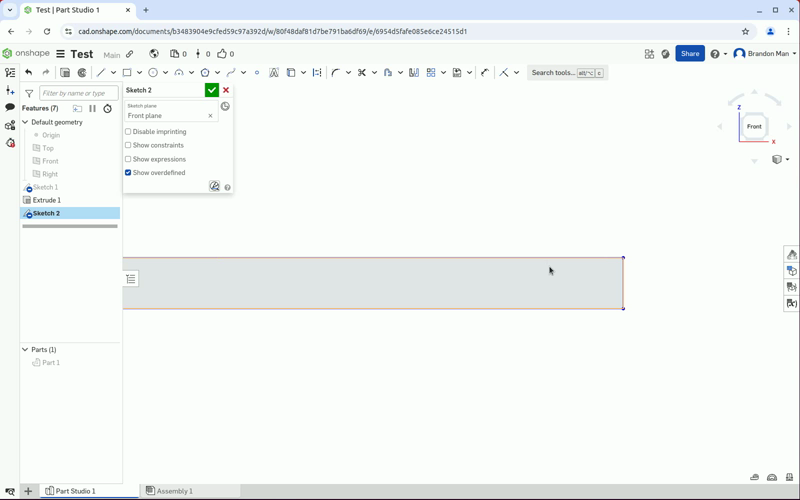
scroll(6)
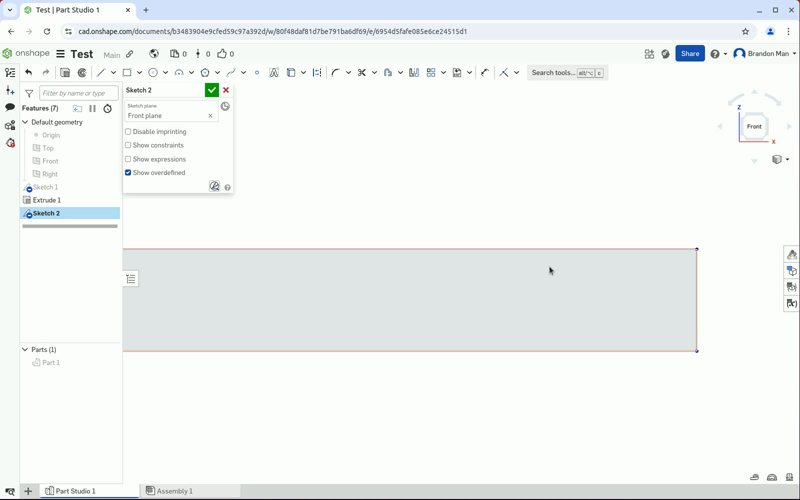
click(549, 266)
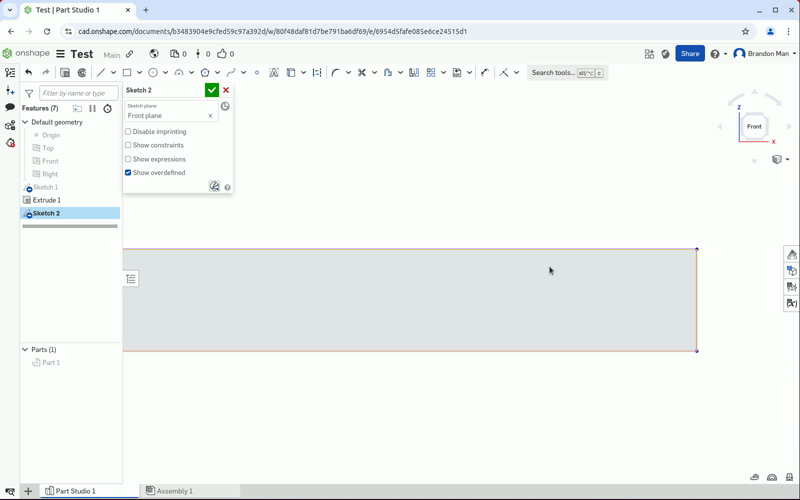
scroll(-6)
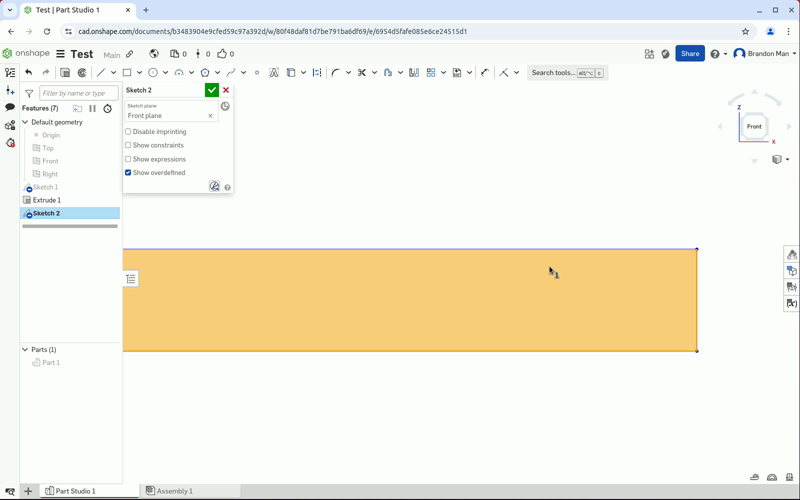
scroll(-6)
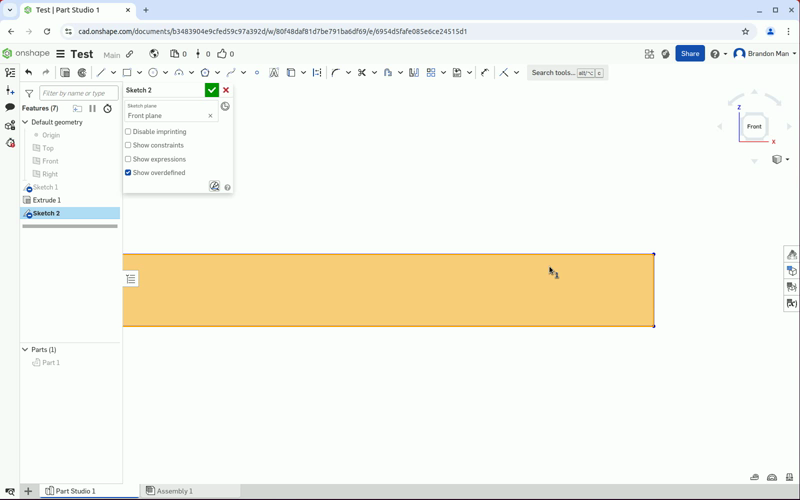
scroll(-6)
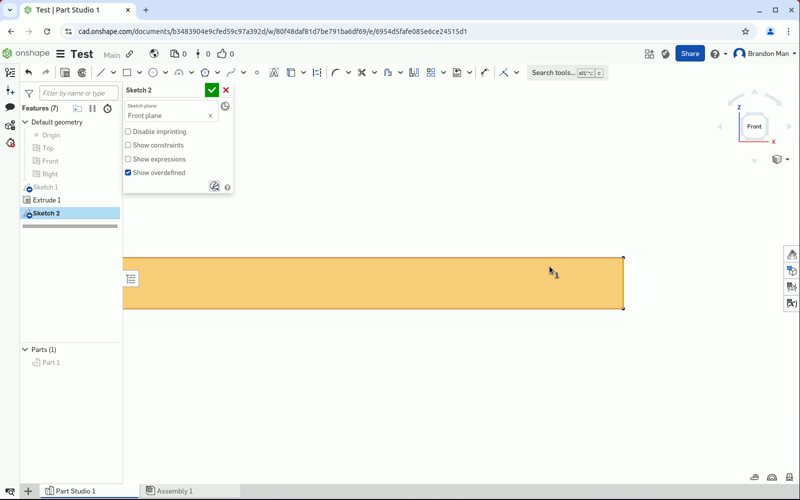
scroll(-6)
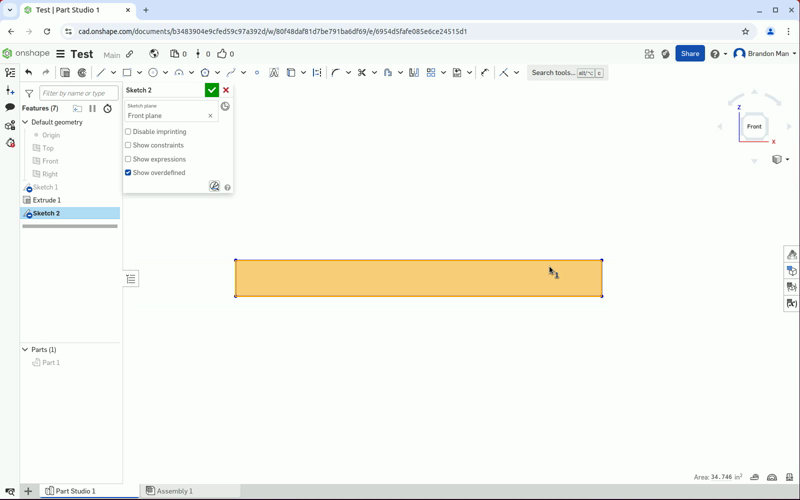
scroll(-6)
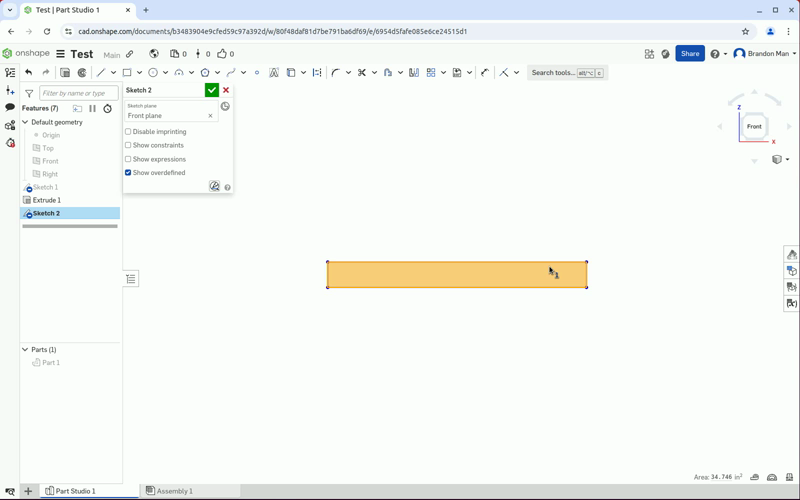
scroll(-6)
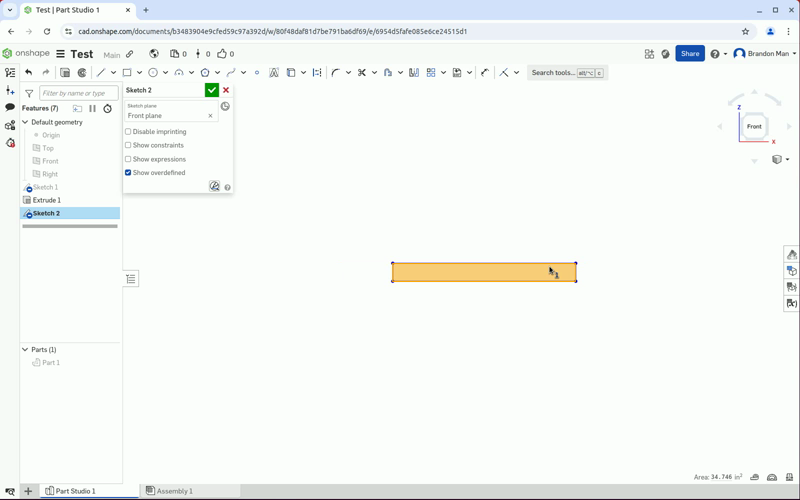
scroll(-6)
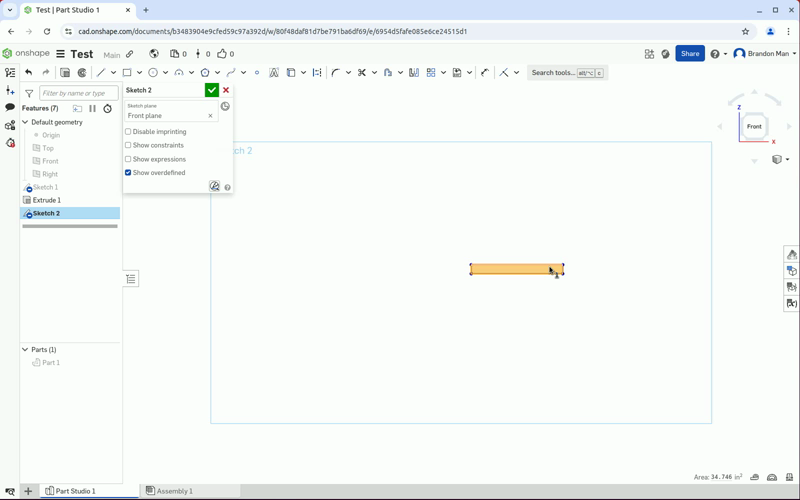
mouse_move(73, 352)
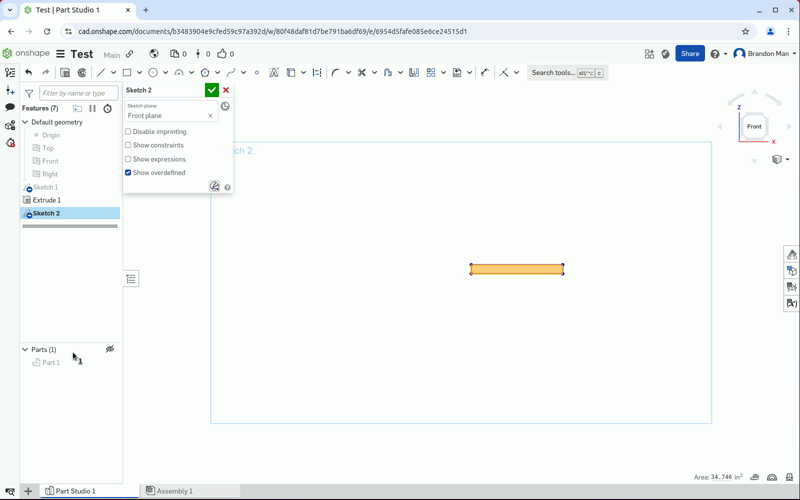
key(shift+y)
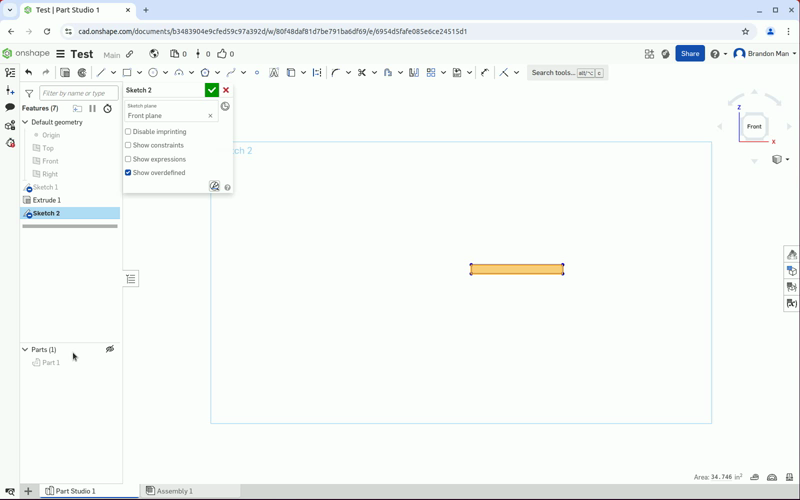
key(shift+e)
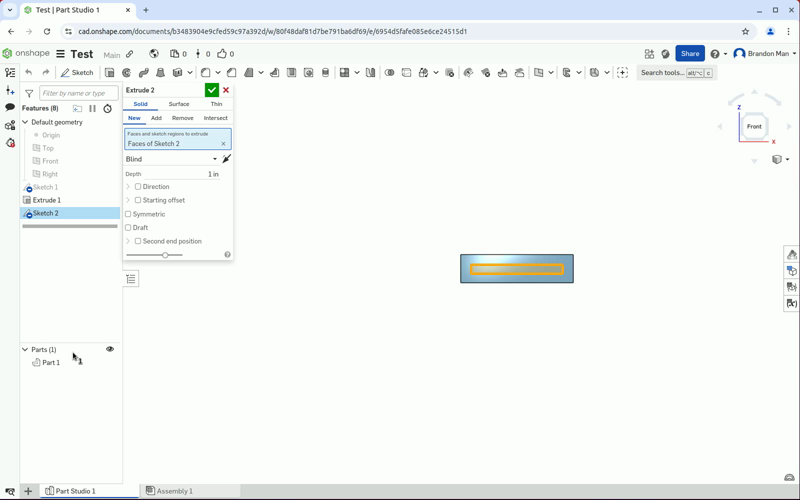
mouse_move(143, 106)
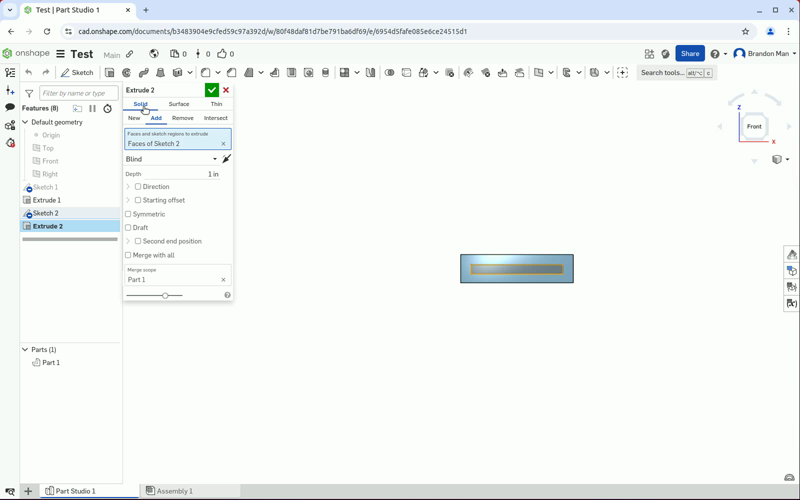
click(143, 106)
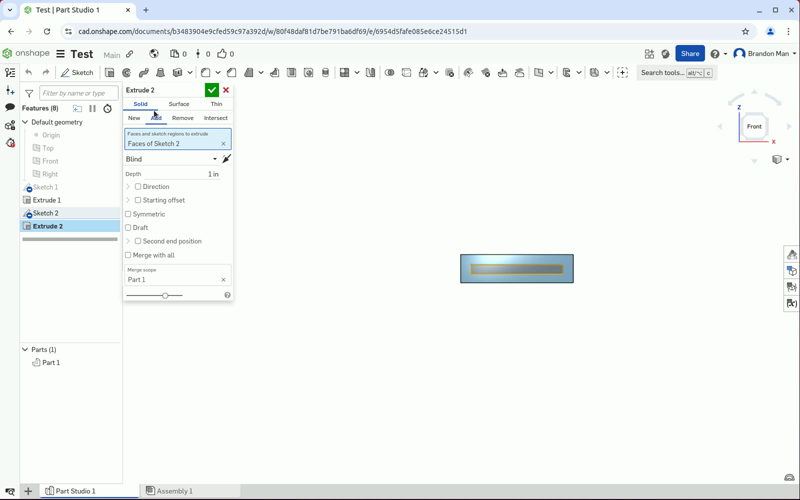
mouse_move(186, 120)
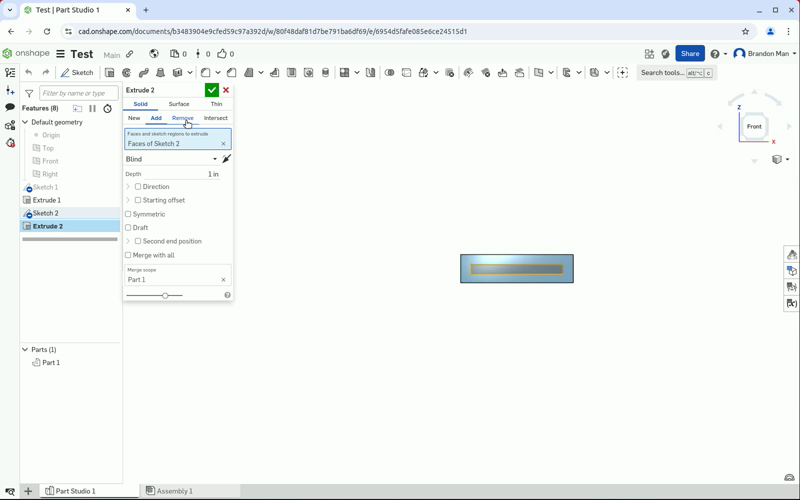
click(186, 120)
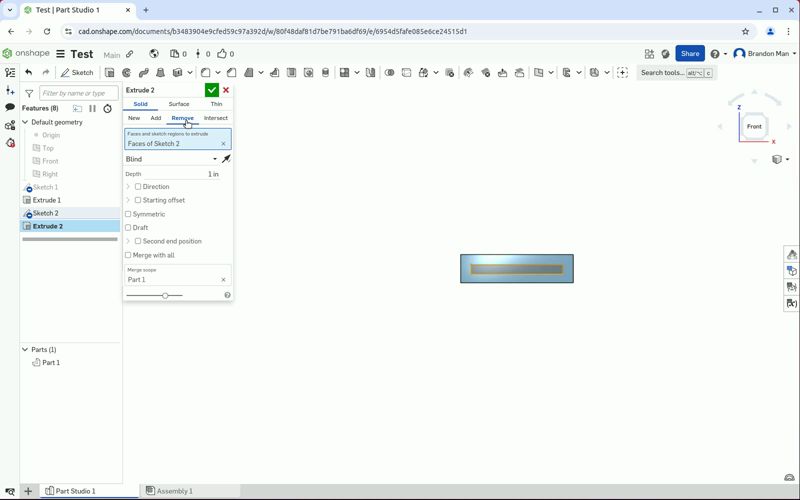
key(tab, 4)
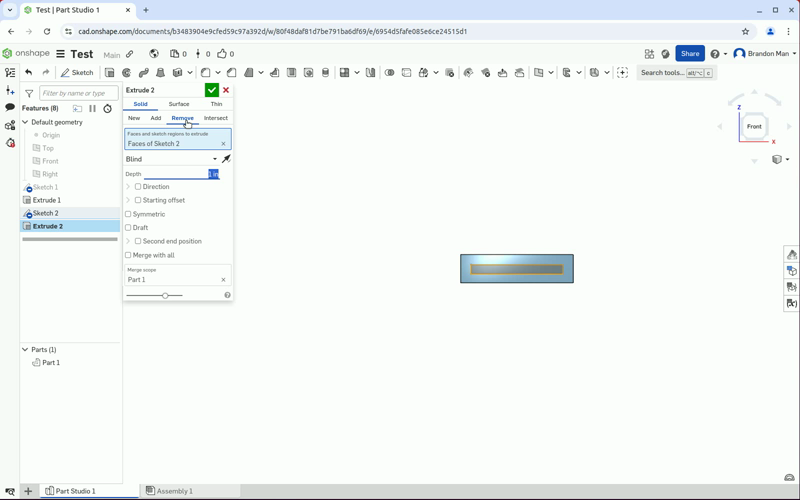
text(11.313)
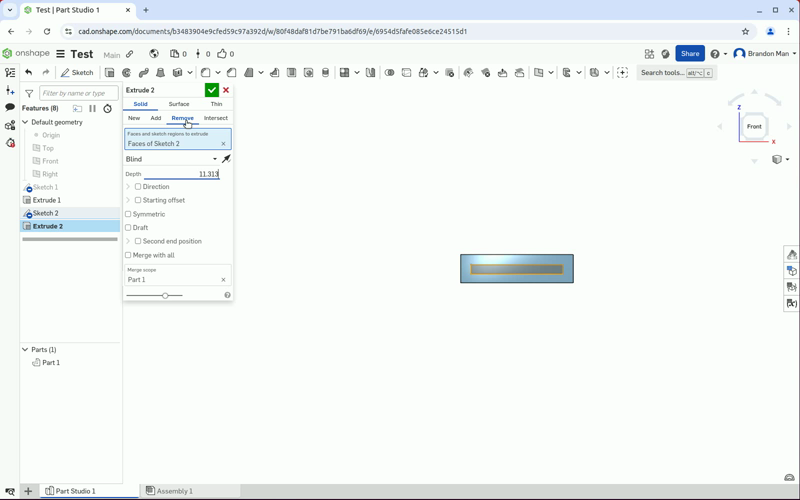
key(tab, 6)
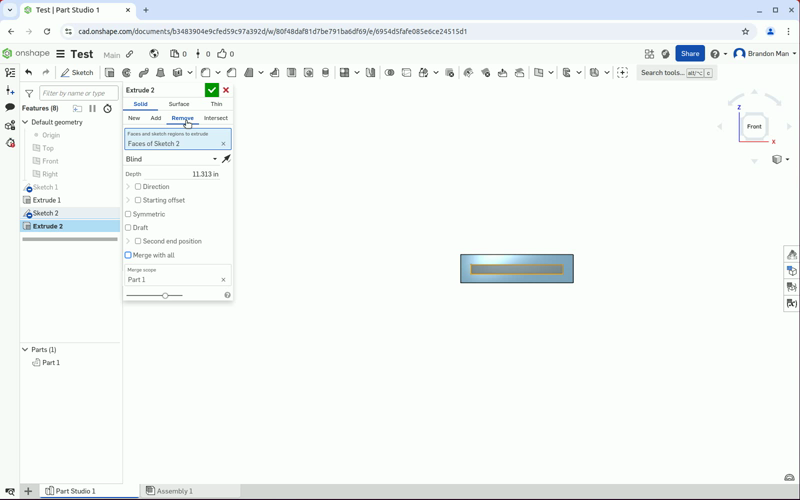
key(space)
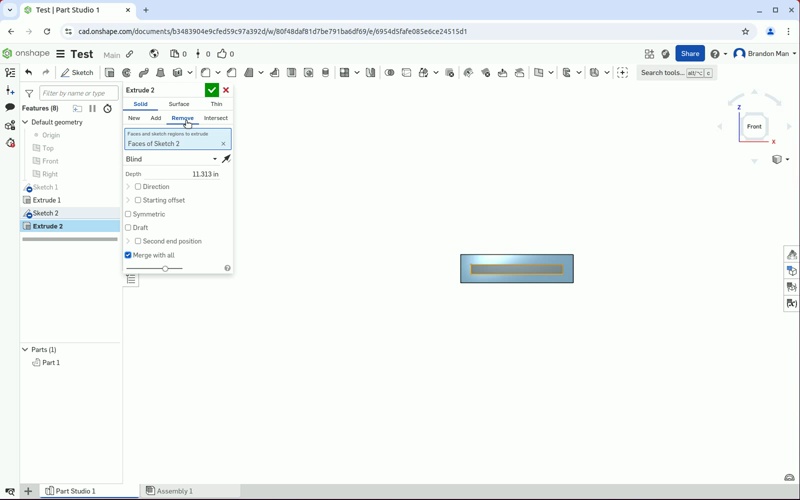
key(enter)
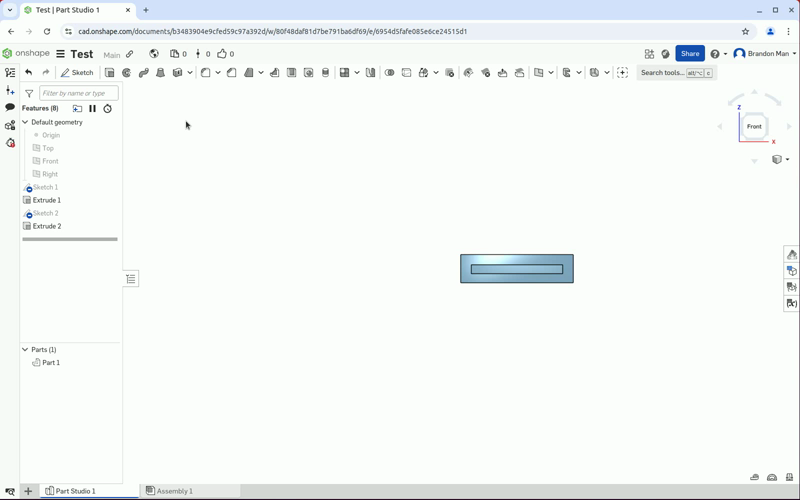
key(shift+h)
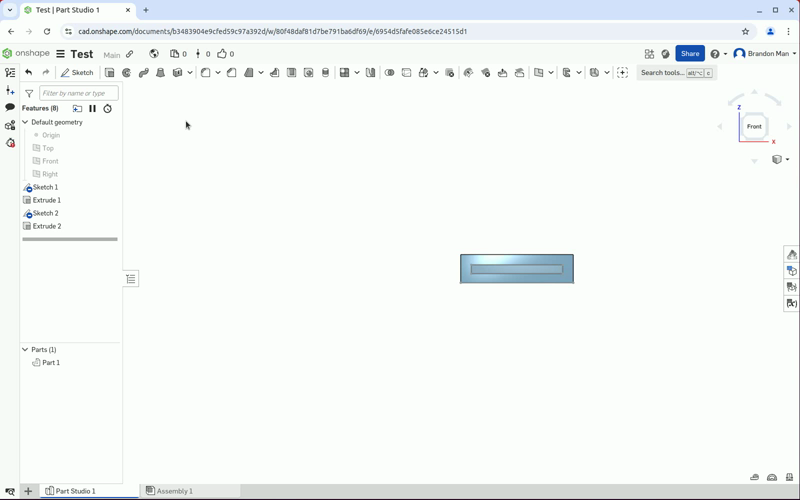
key(shift+h)
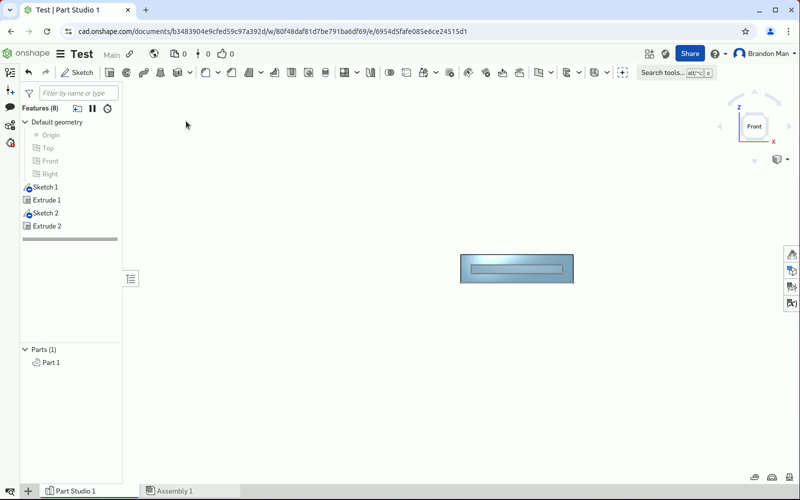
key(shift+7)
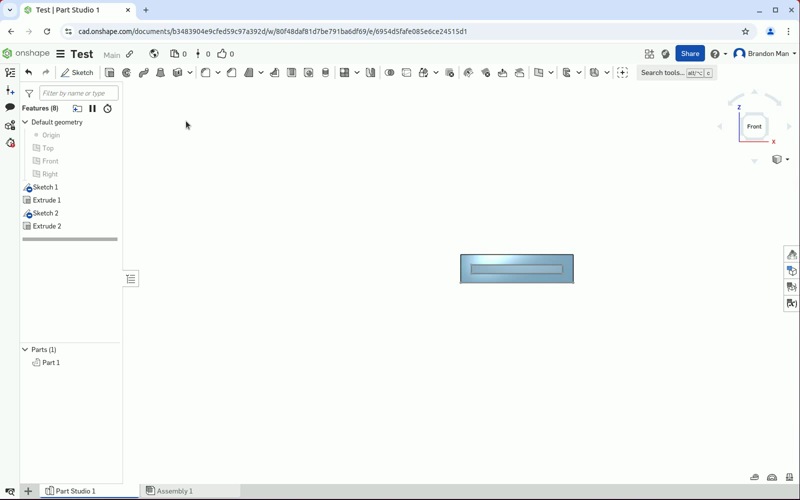
key(left, 2)
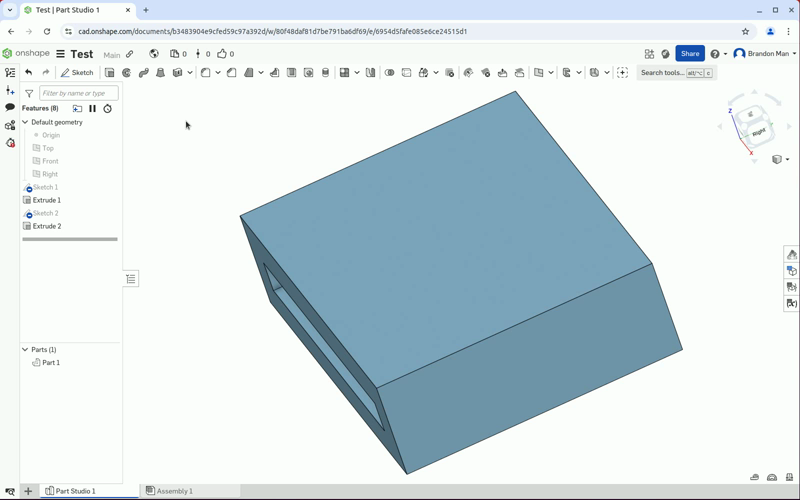
key(down, 2)
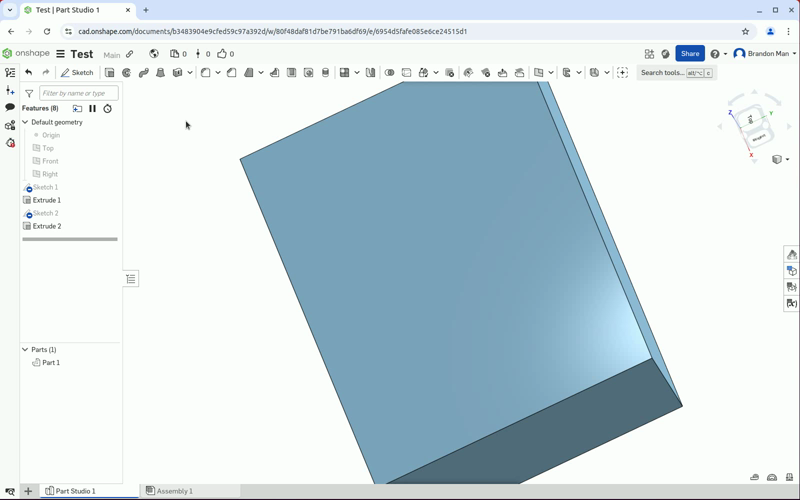
key(up, 2)
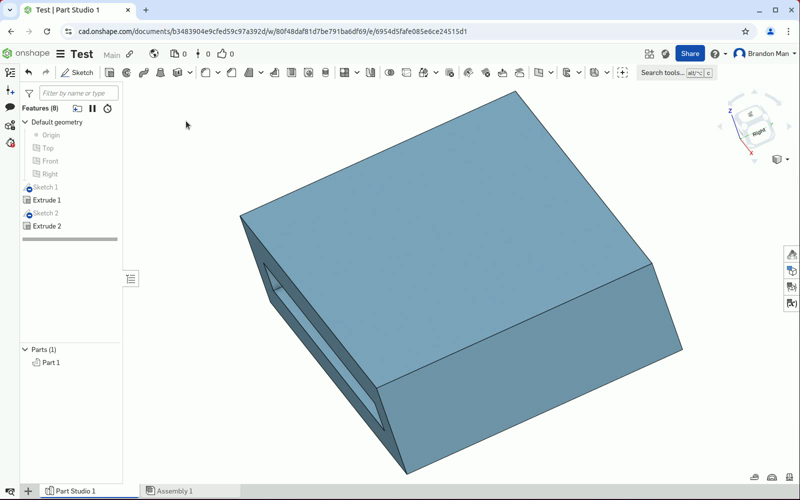
key(right, 2)
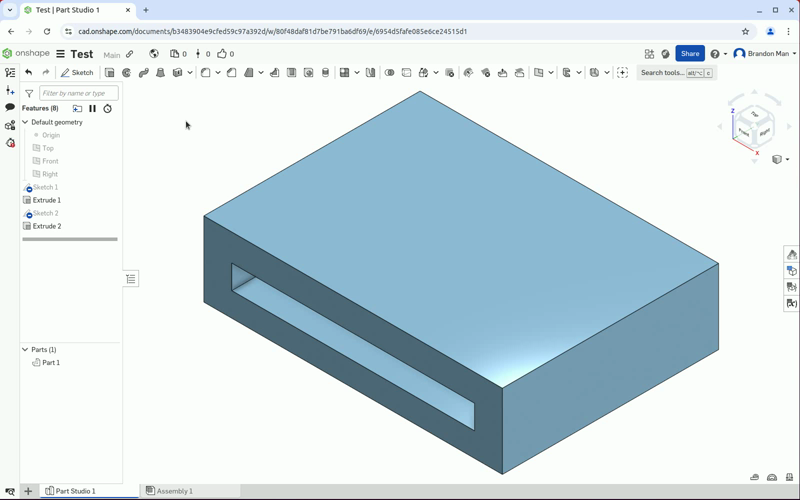
mouse_move(73, 189)
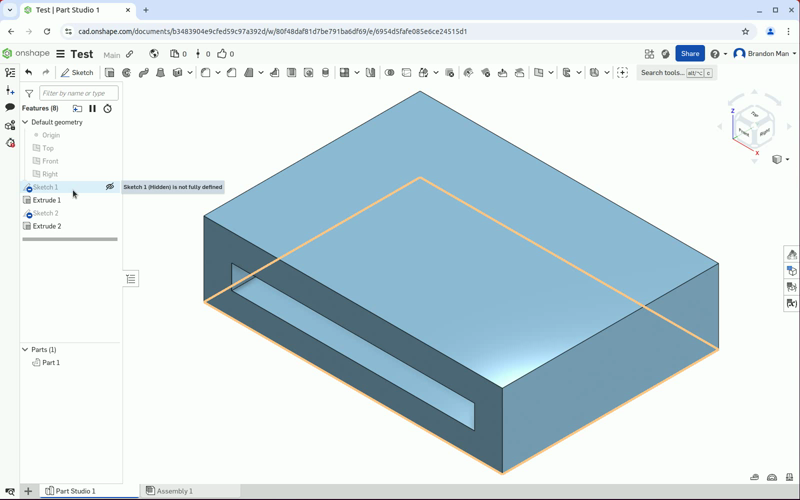
click(73, 189)